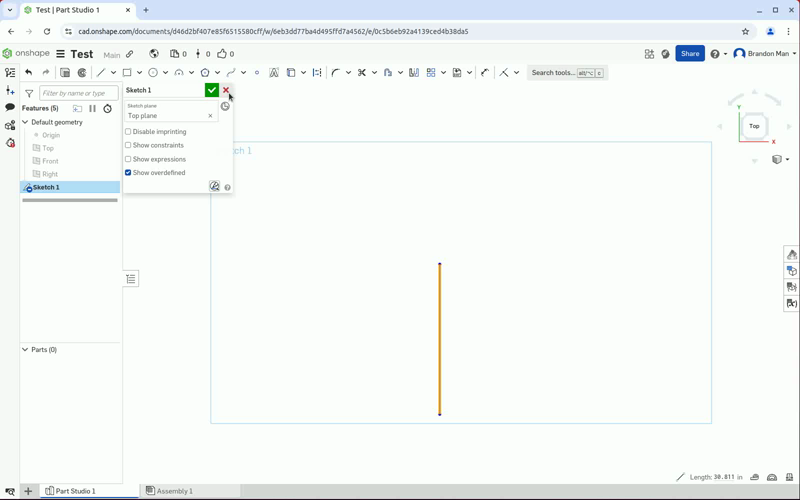
key(shift+h)
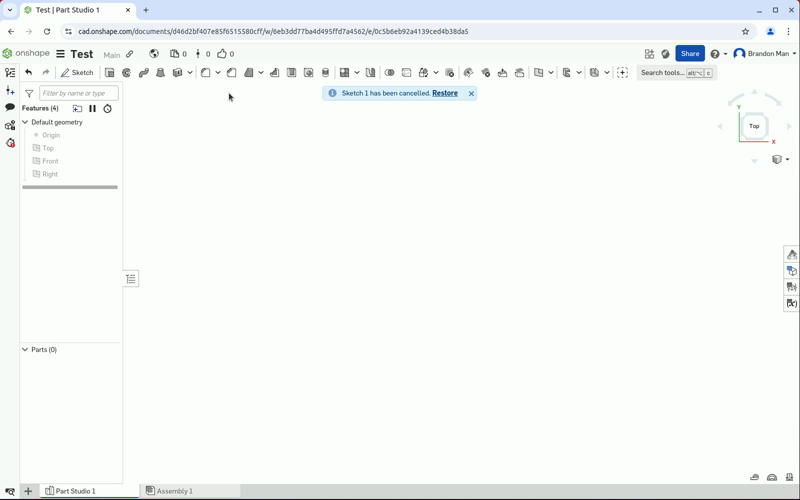
mouse_move(73, 352)
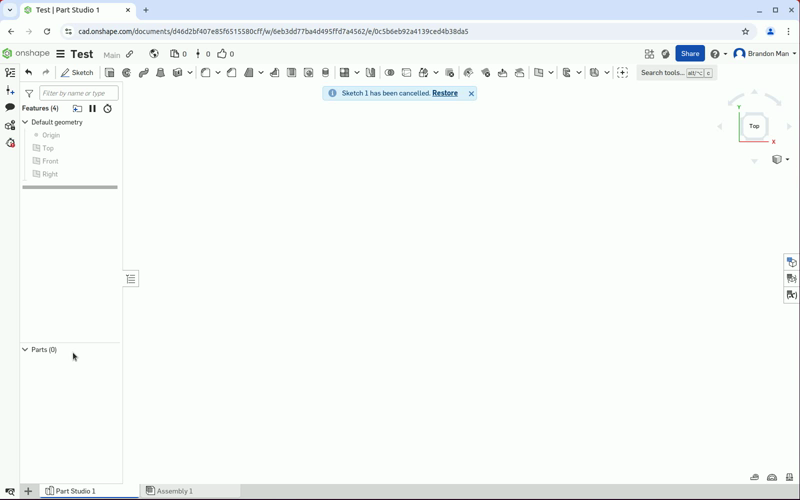
key(y)
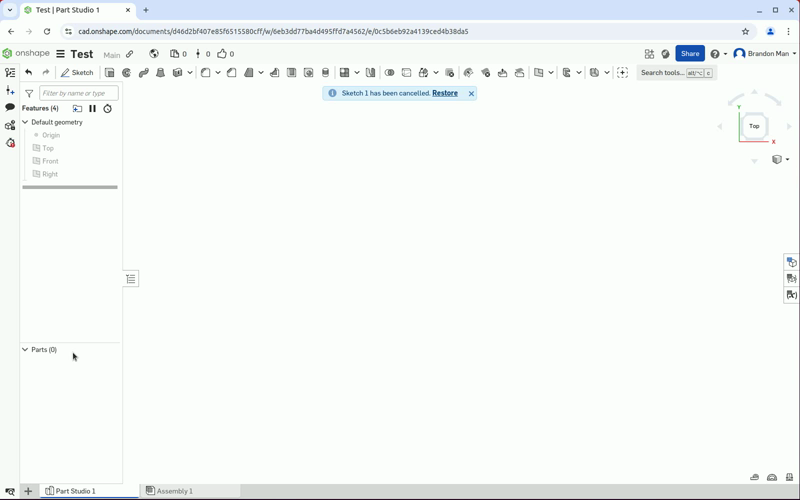
key(shift+p)
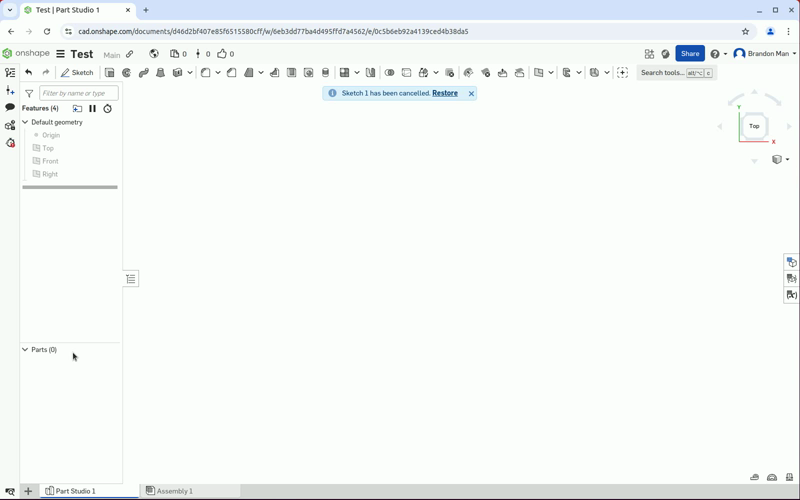
key(space)
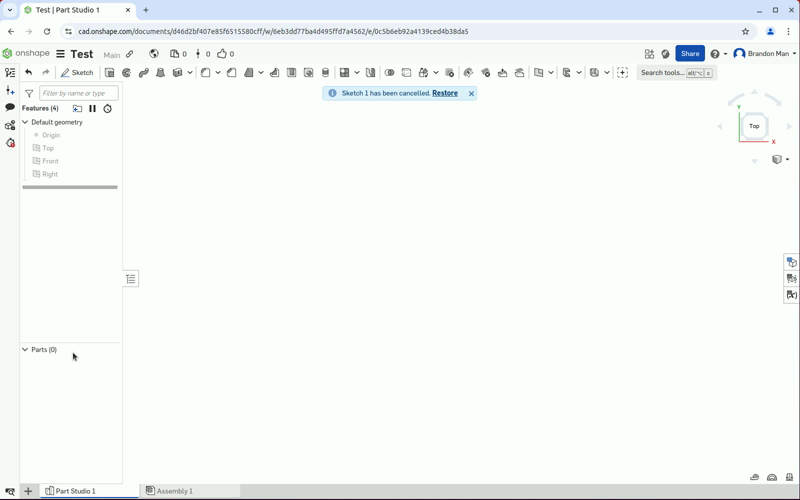
key_down(shift)
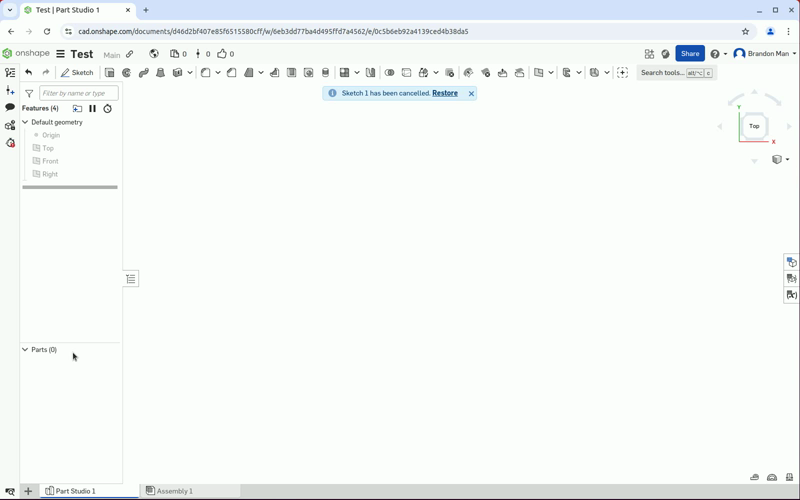
key(up)
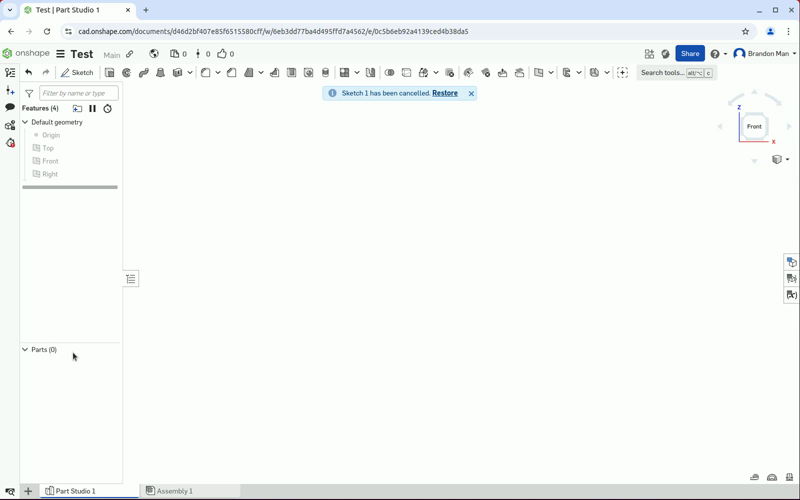
key_up(shift)
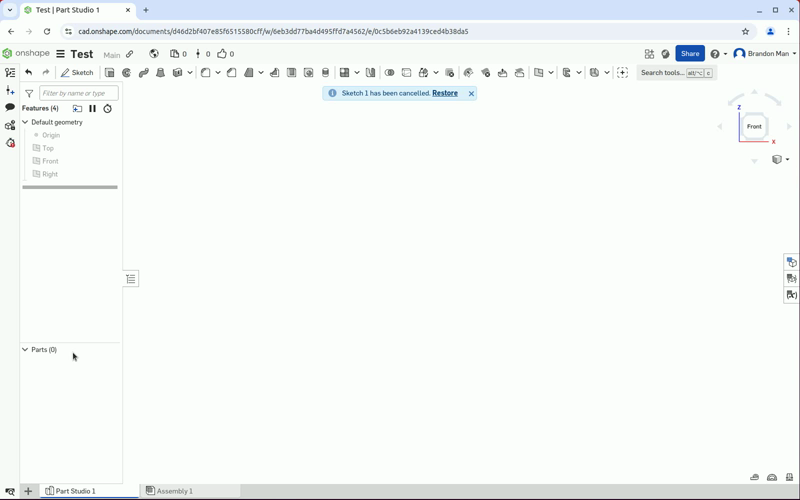
mouse_move(73, 352)
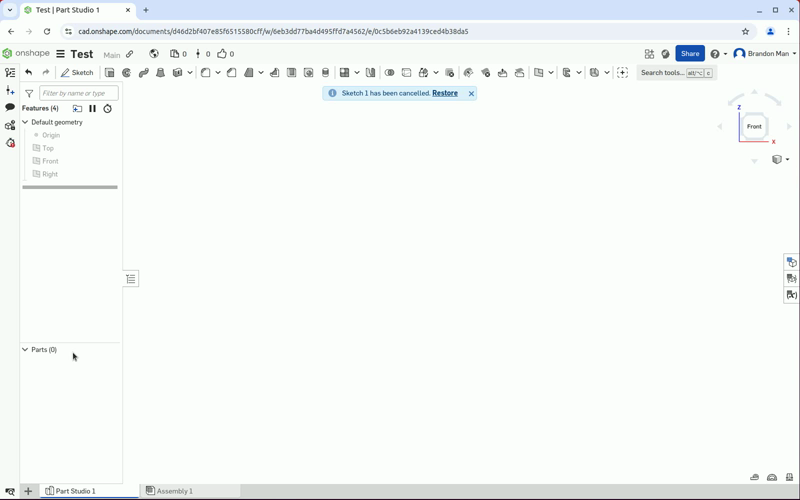
key(shift+y)
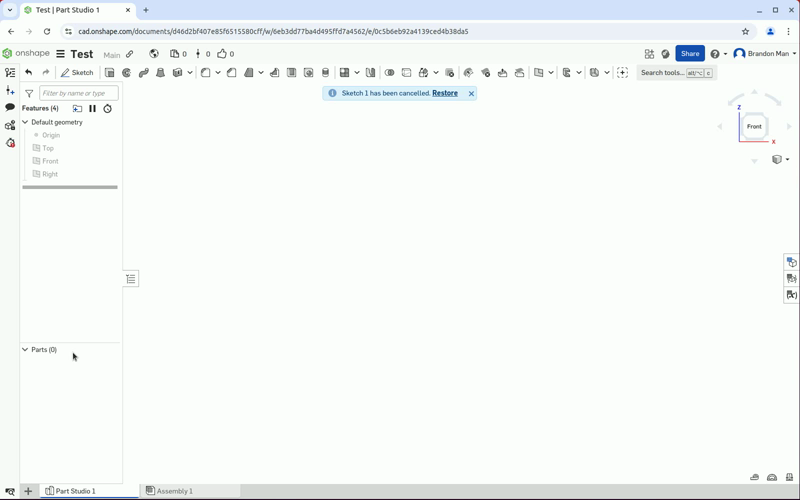
key(shift+s)
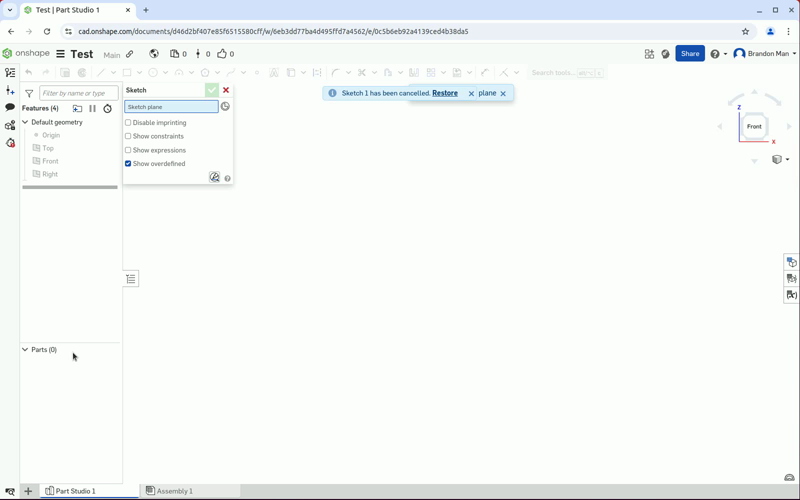
mouse_move(73, 163)
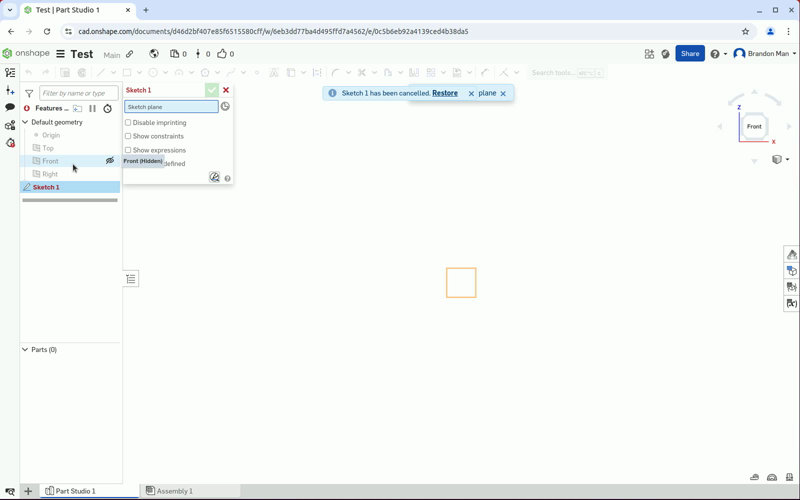
click(73, 163)
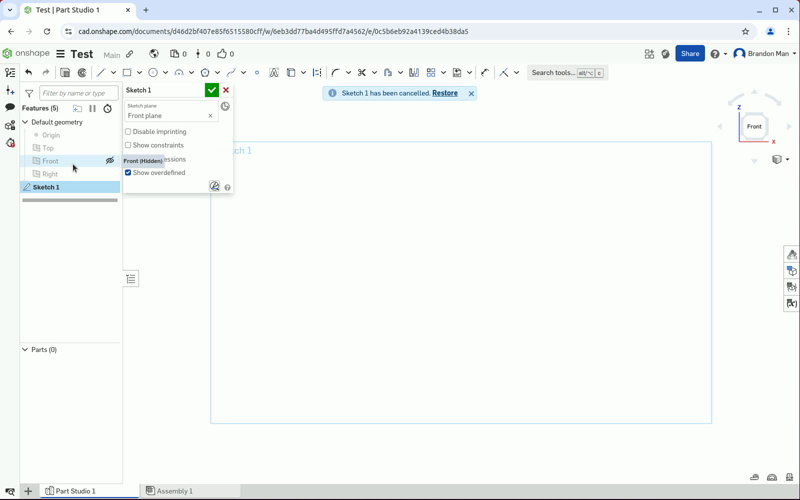
mouse_move(73, 352)
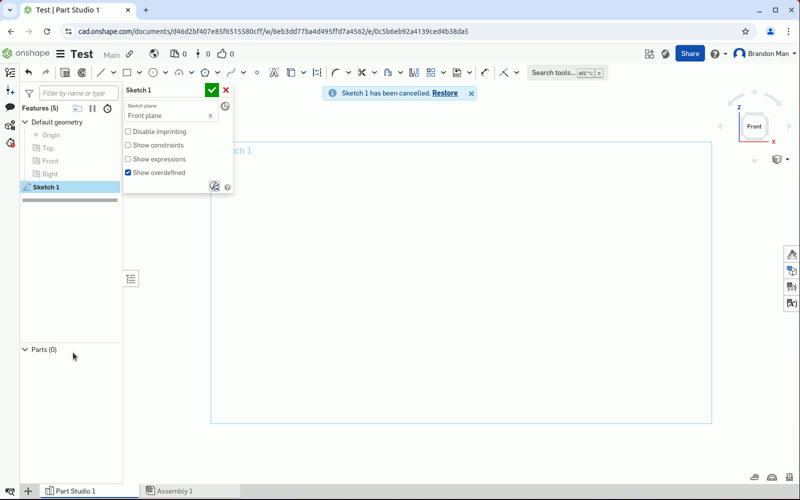
key(y)
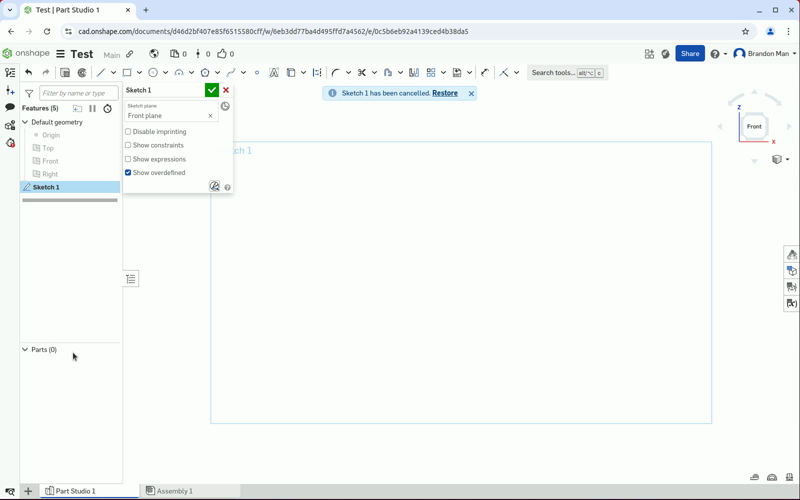
key(c)
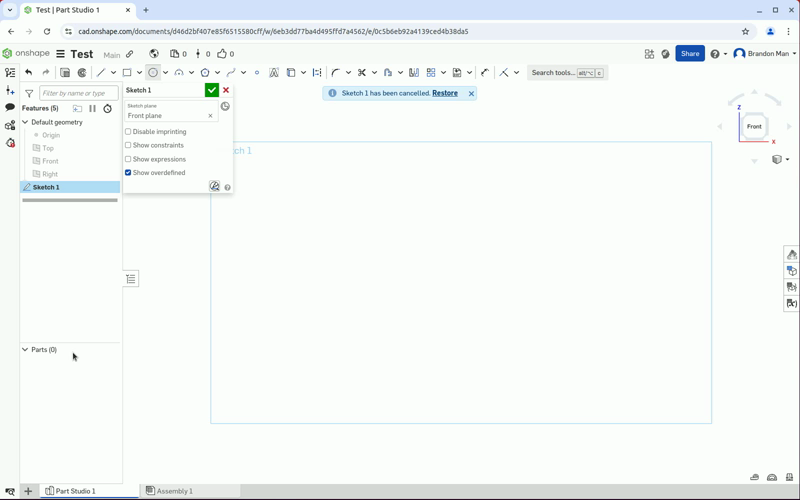
key_down(shift)
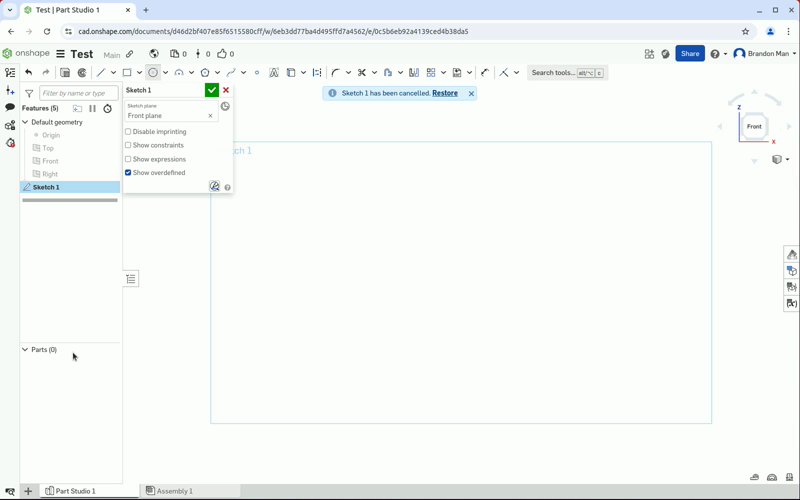
mouse_move(460, 282)
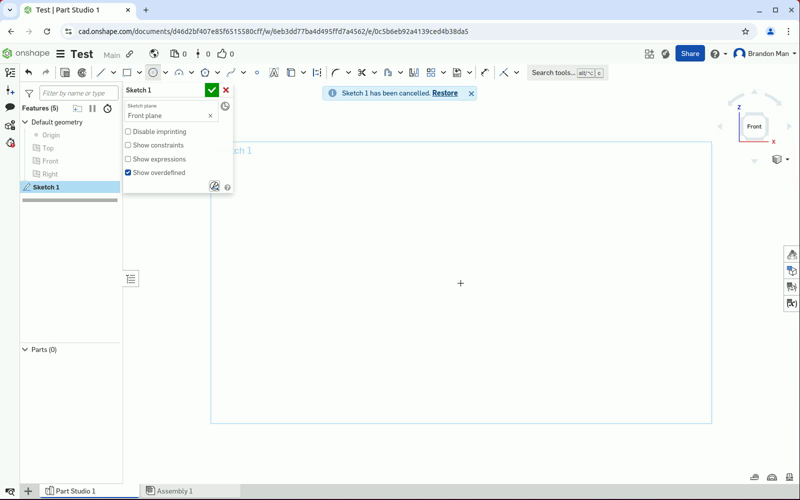
click(460, 282)
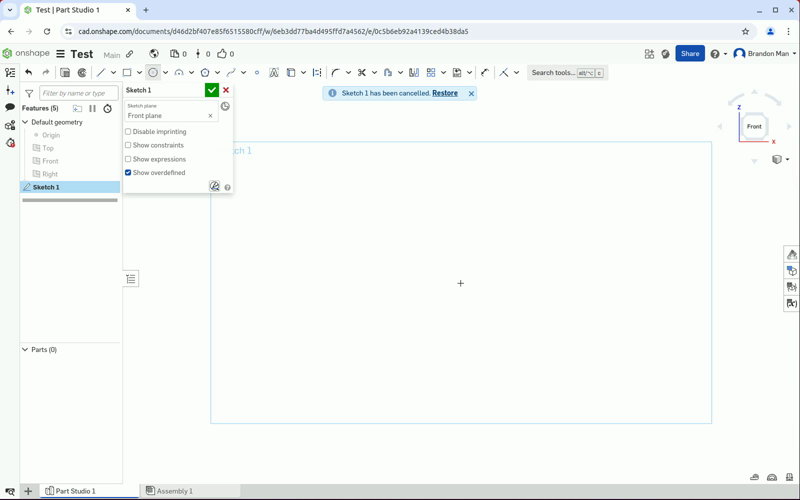
key_up(shift)
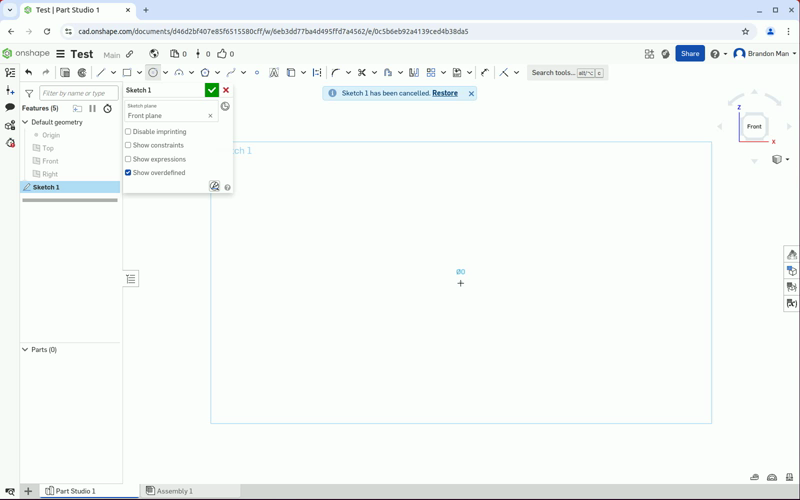
mouse_move(505, 282)
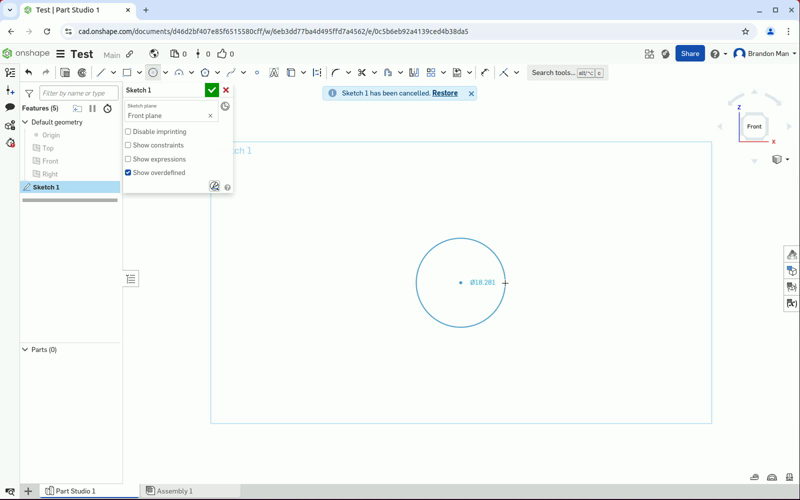
click(505, 282)
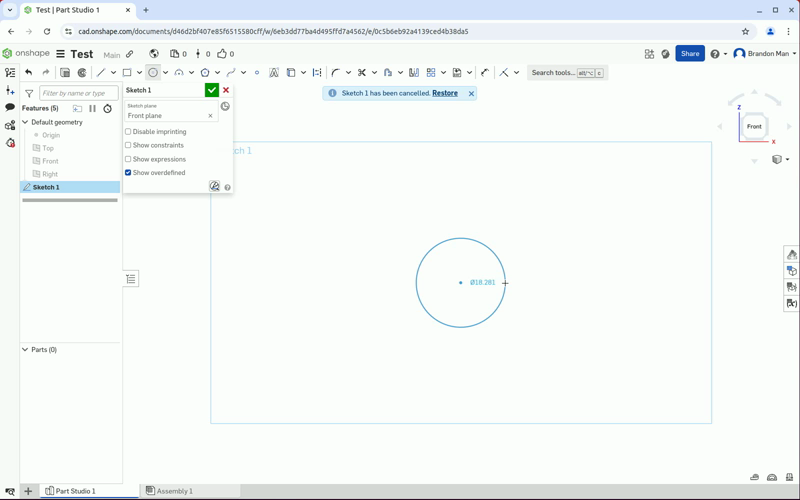
key(esc)
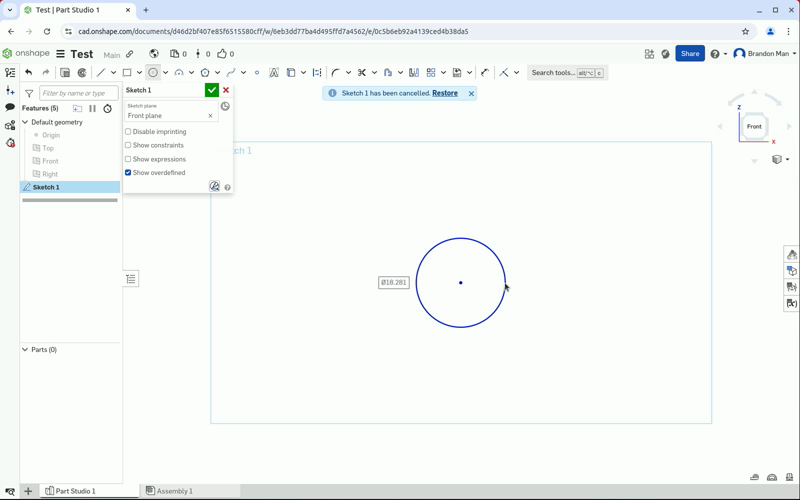
key(c)
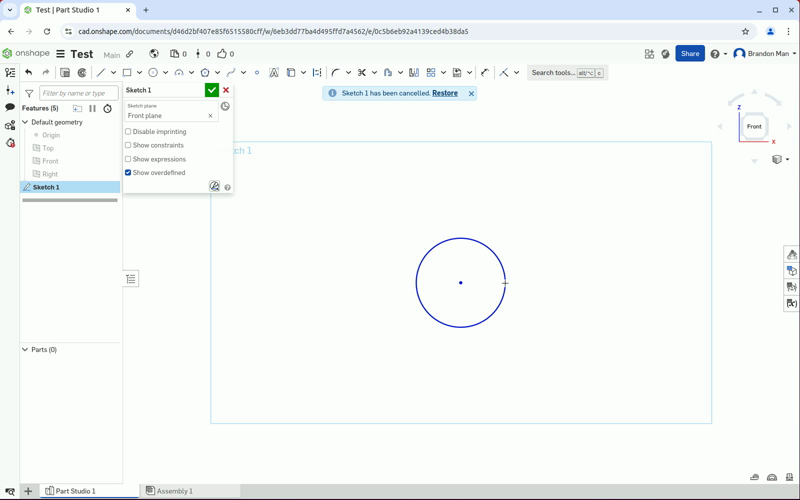
key_down(shift)
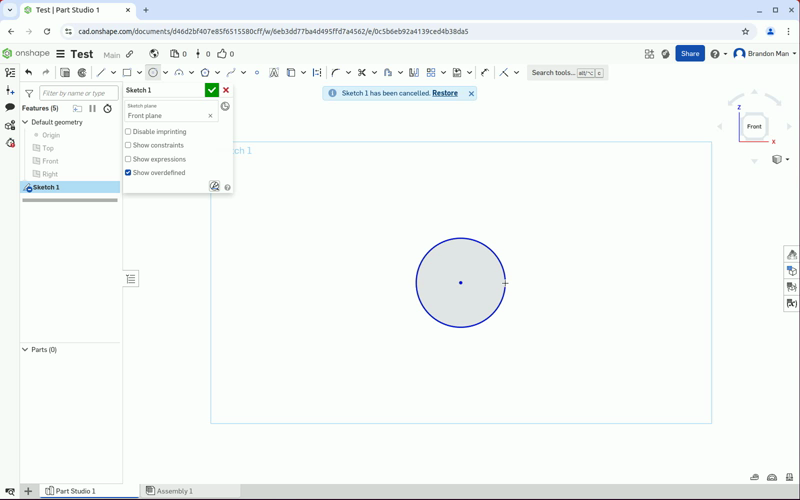
mouse_move(460, 282)
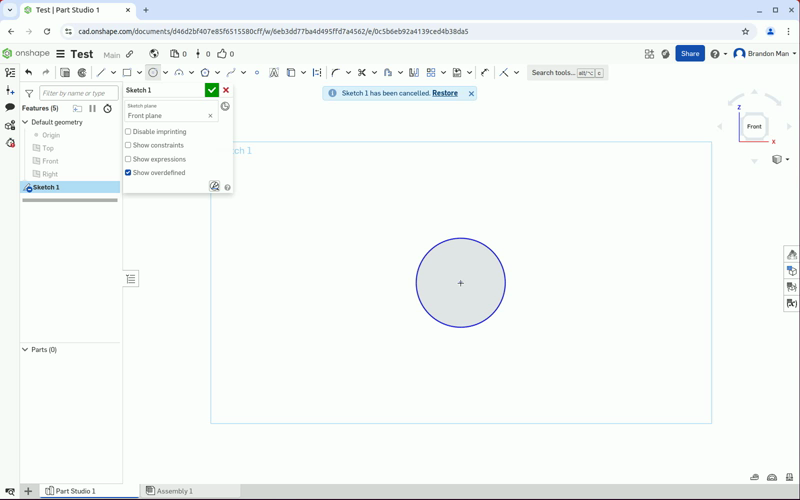
click(460, 282)
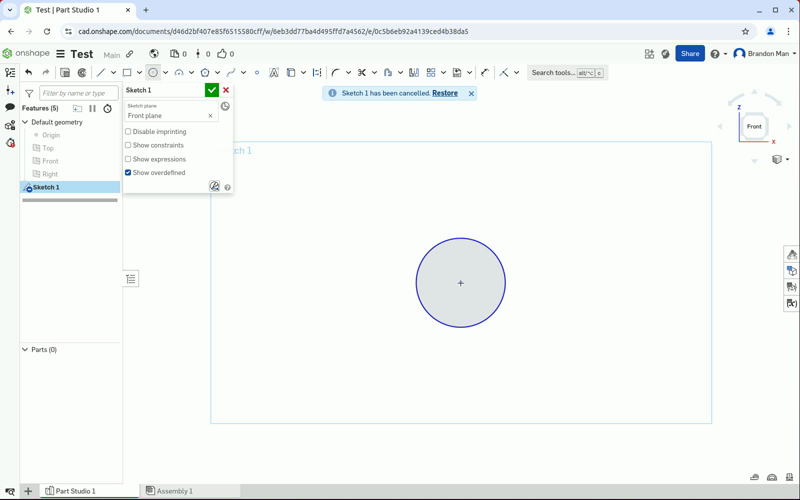
key_up(shift)
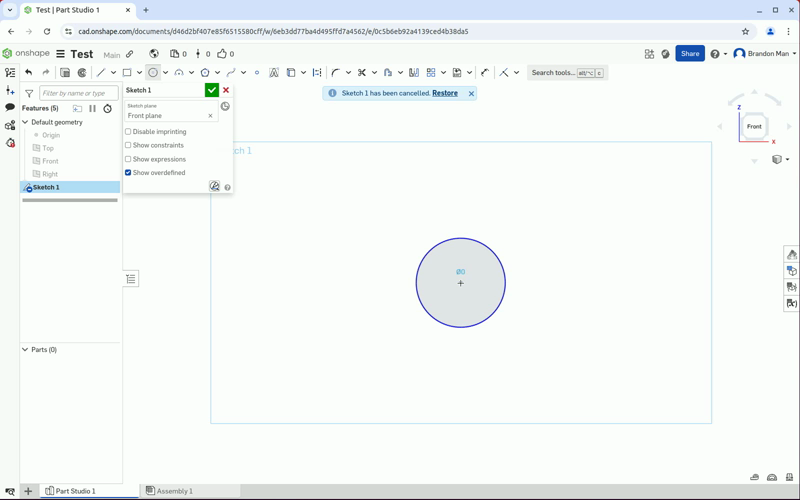
mouse_move(478, 282)
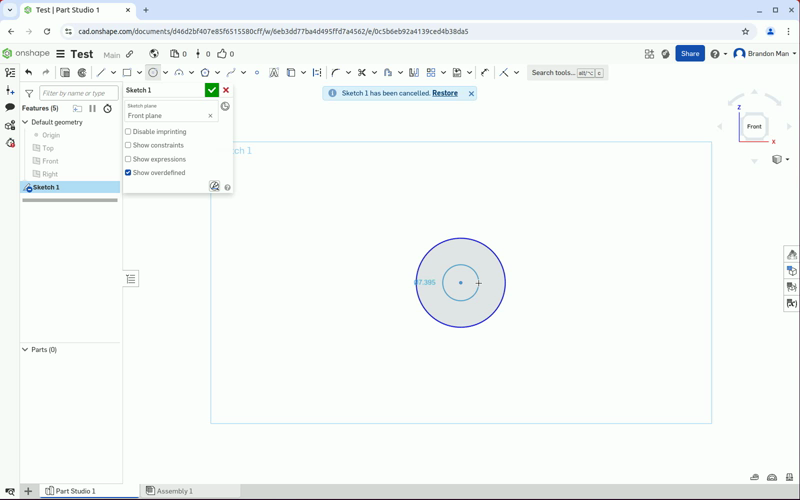
click(478, 282)
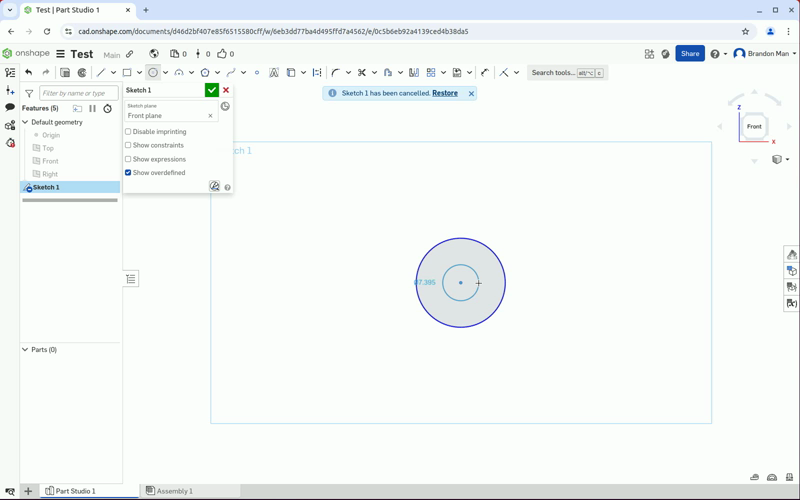
key(esc)
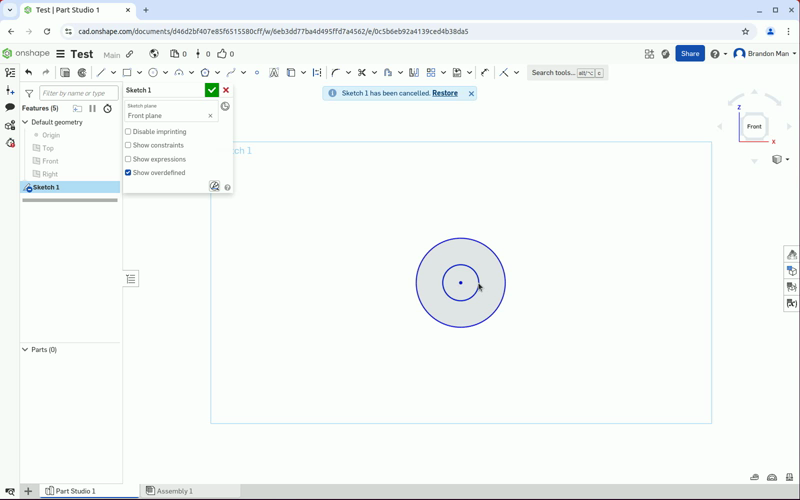
mouse_move(446, 310)
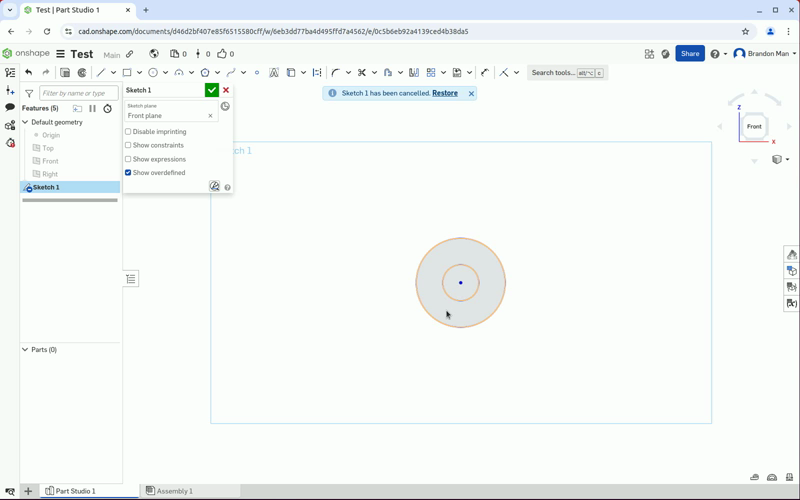
click(446, 310)
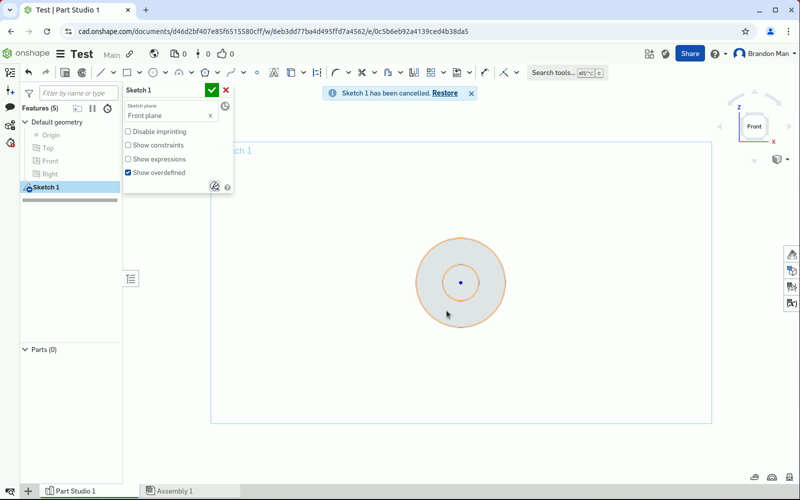
mouse_move(73, 352)
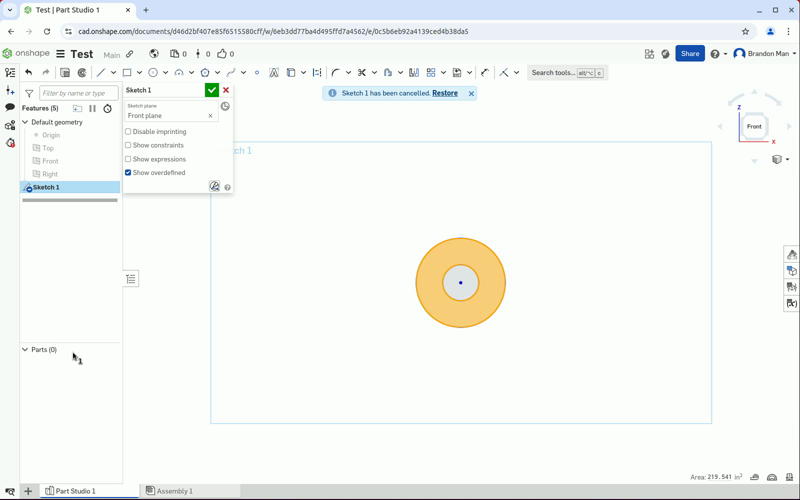
key(shift+y)
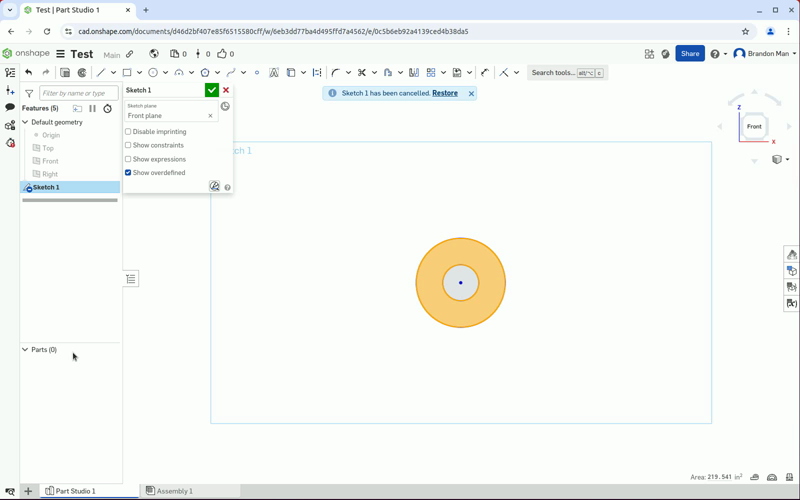
key(shift+e)
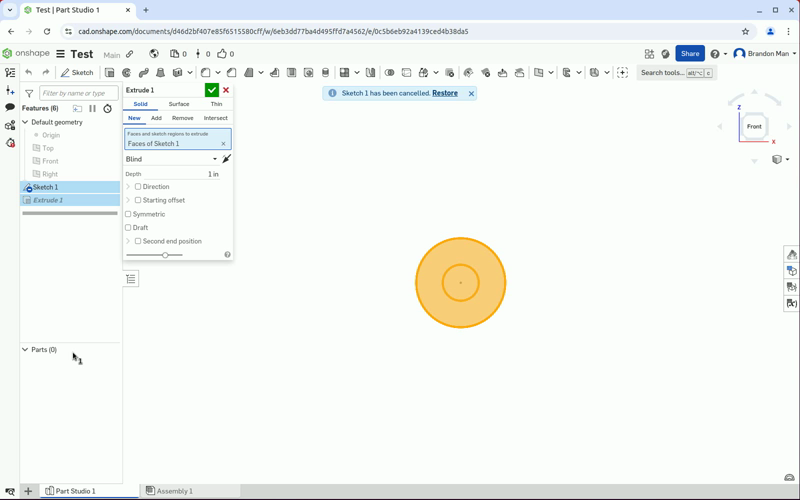
mouse_move(143, 106)
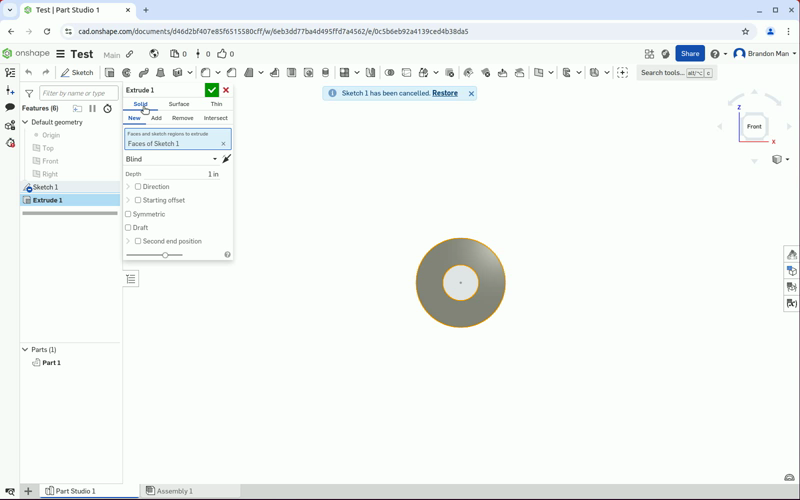
click(143, 106)
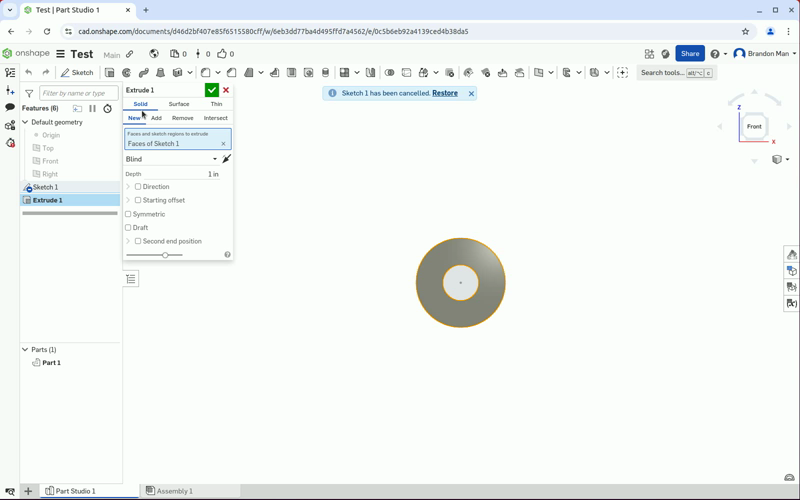
mouse_move(137, 120)
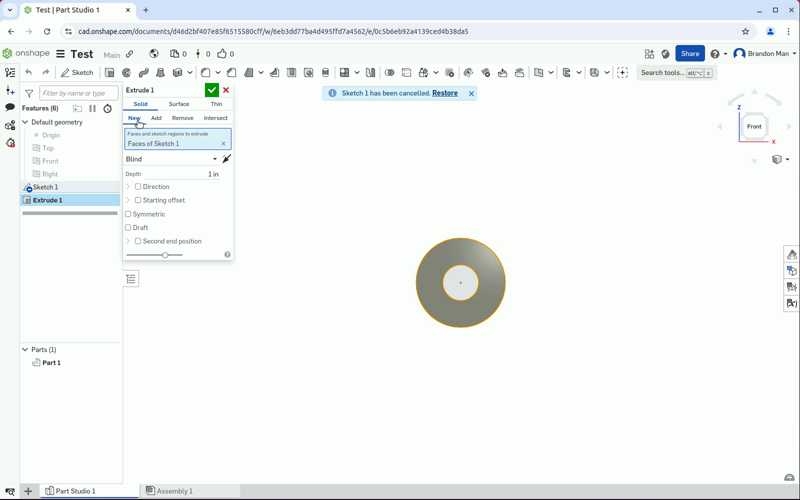
click(137, 120)
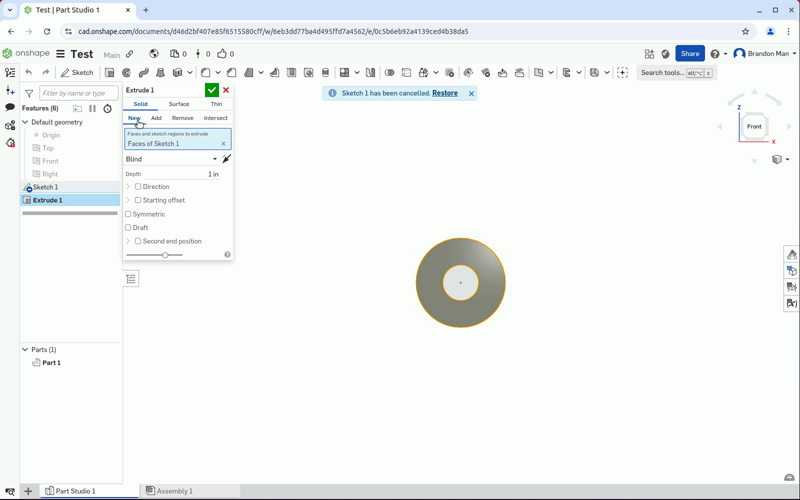
key(tab, 4)
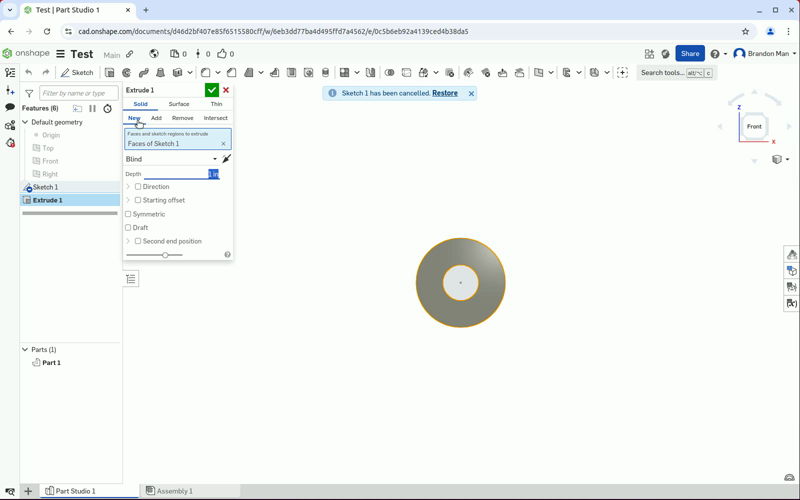
text(3.611)
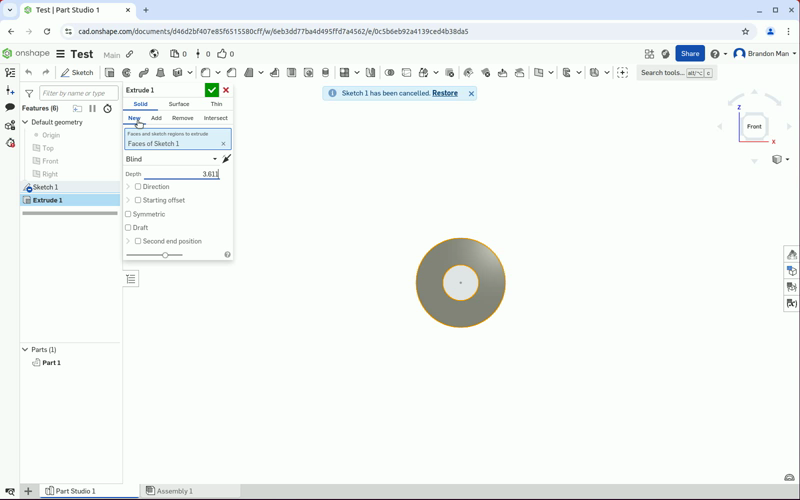
key(enter)
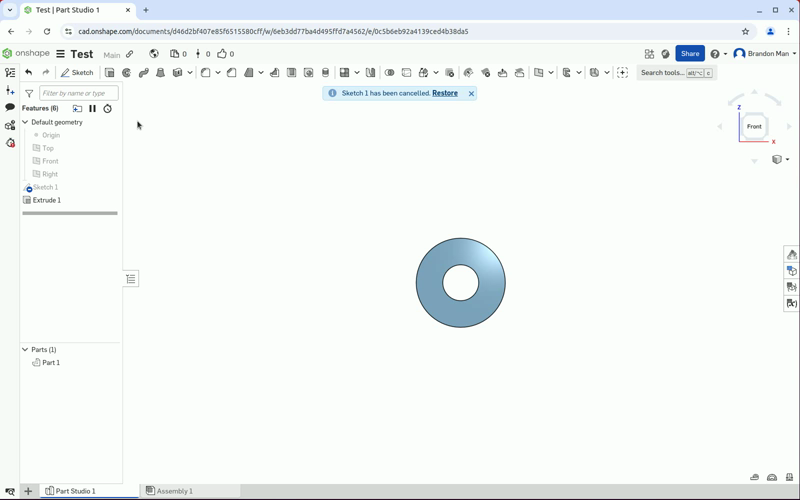
key(shift+h)
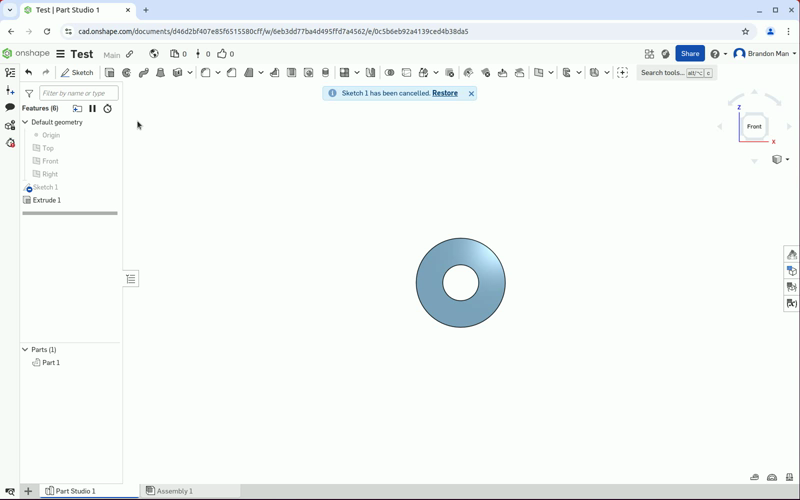
key(shift+h)
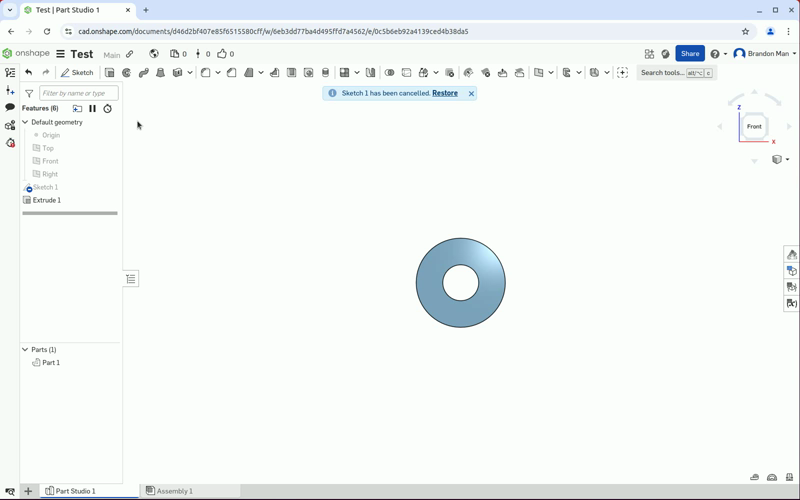
mouse_move(73, 189)
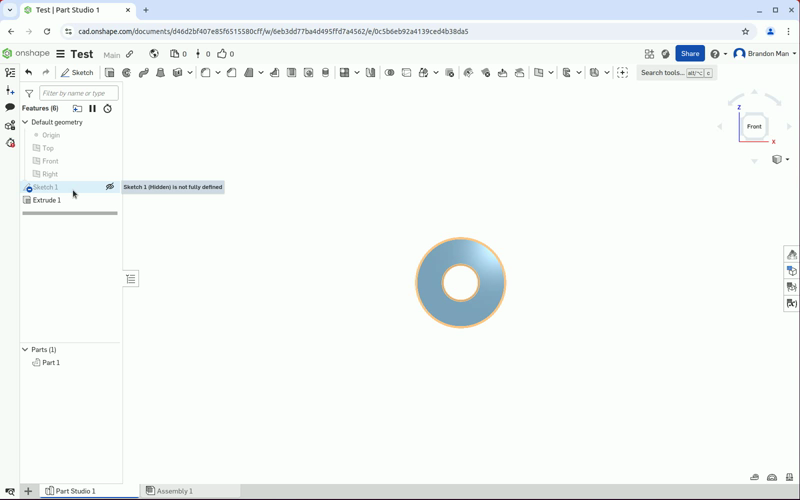
click(73, 189)
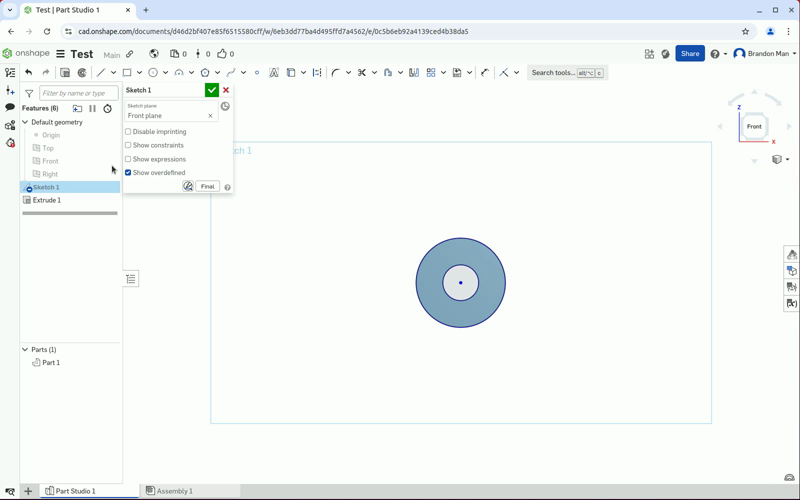
mouse_move(229, 92)
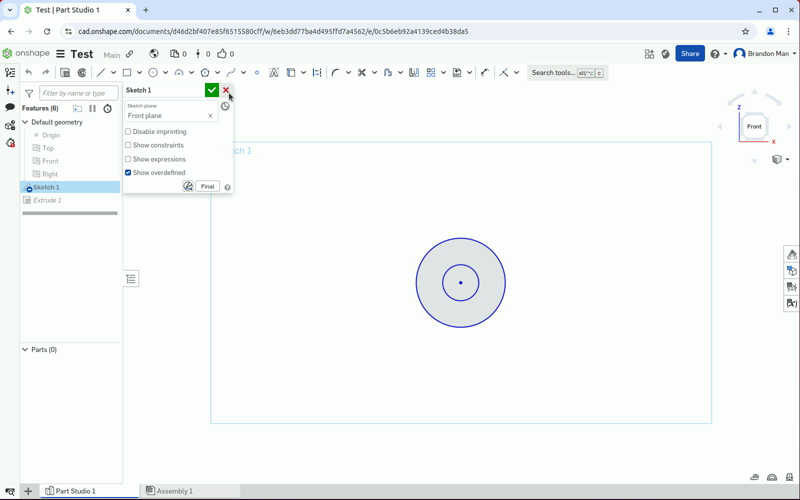
click(229, 92)
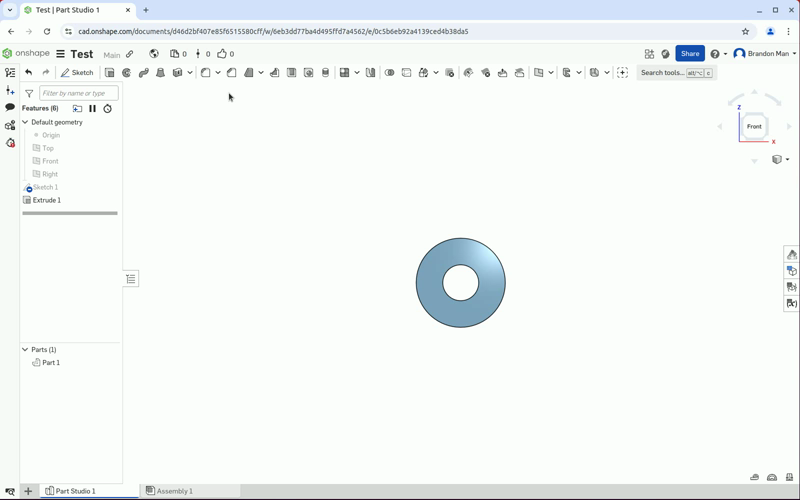
mouse_move(541, 75)
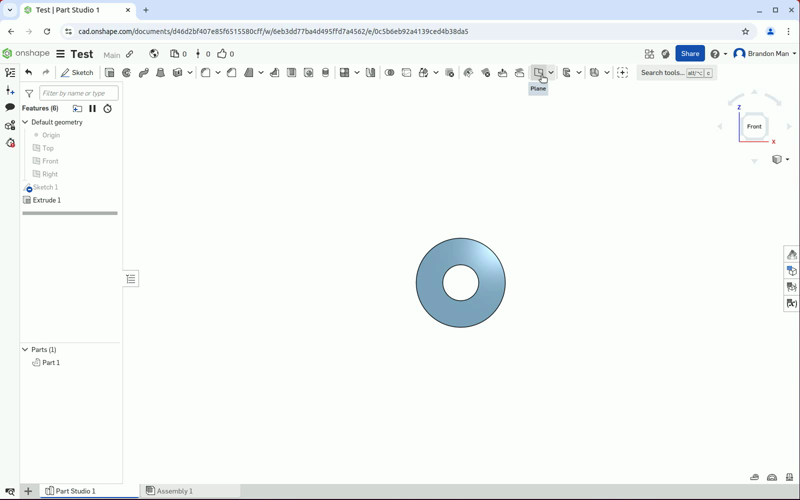
click(541, 75)
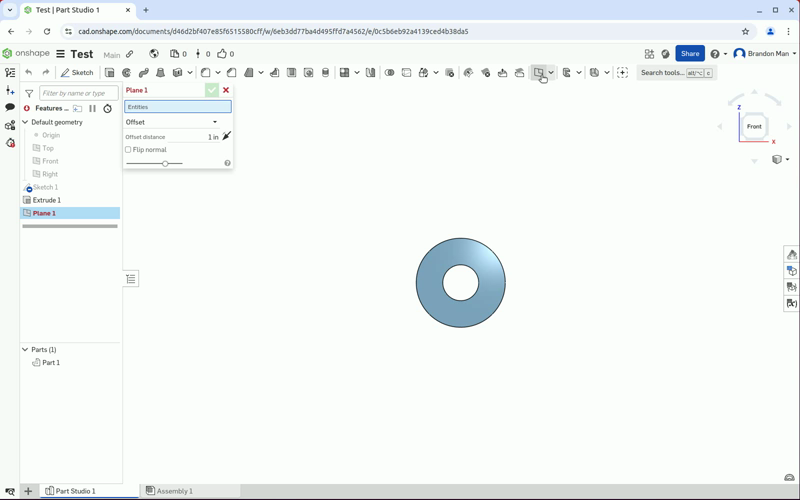
mouse_move(73, 163)
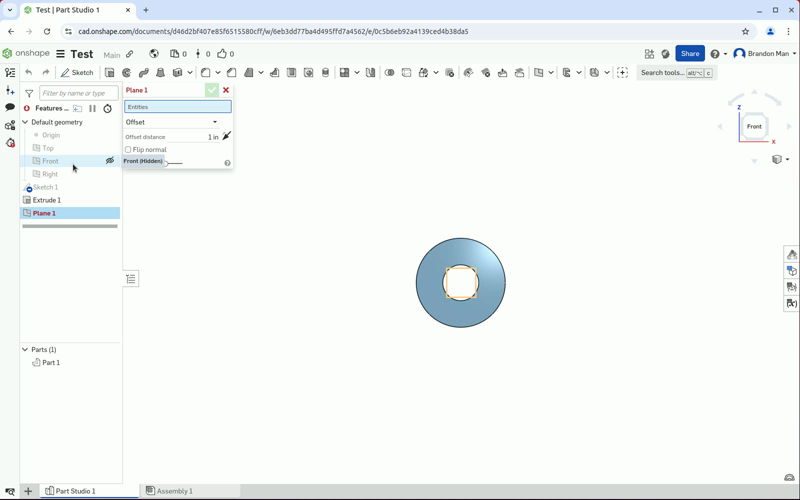
click(73, 163)
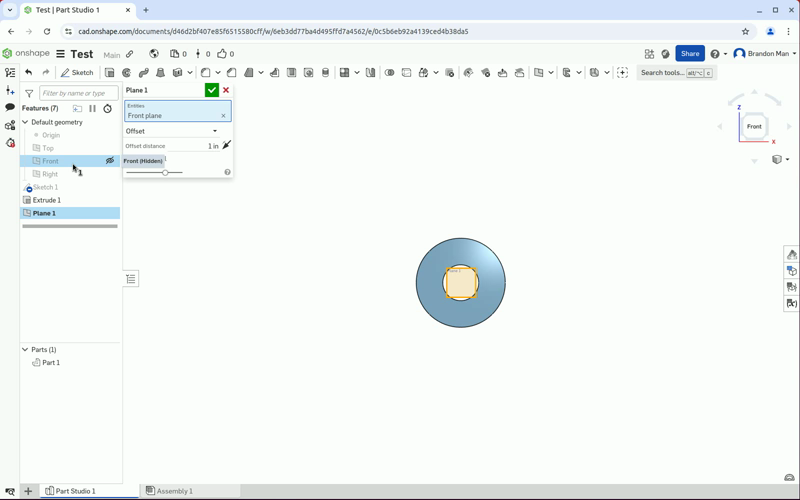
key(tab, 2)
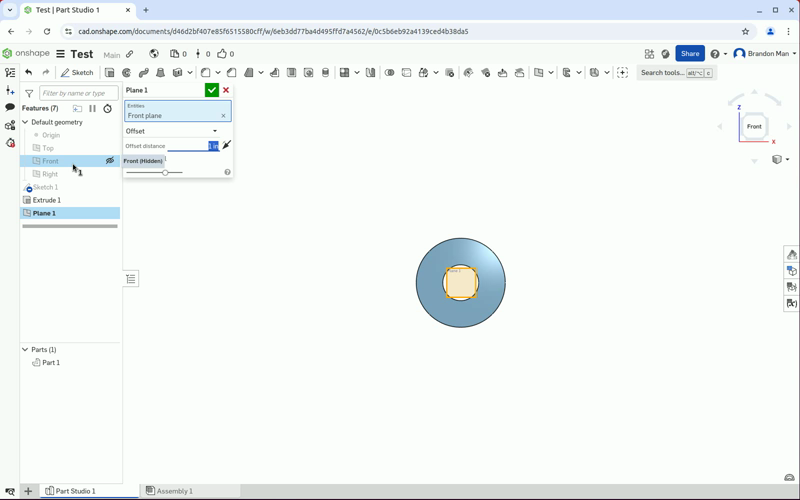
text(3.605)
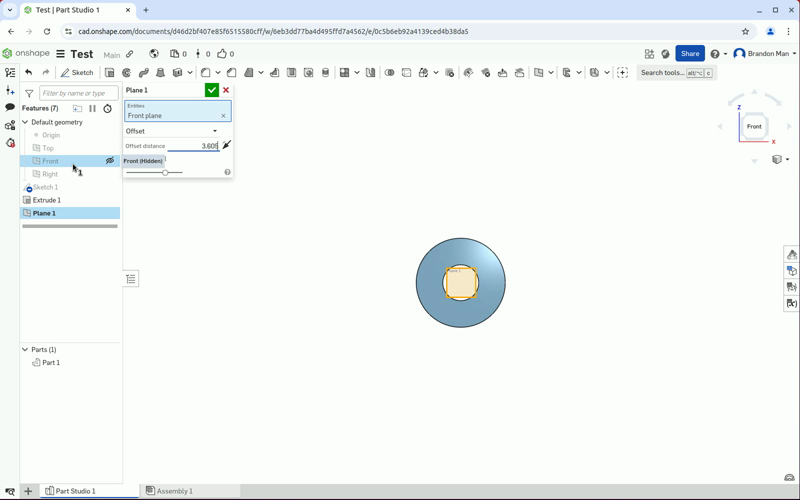
key(enter, 2)
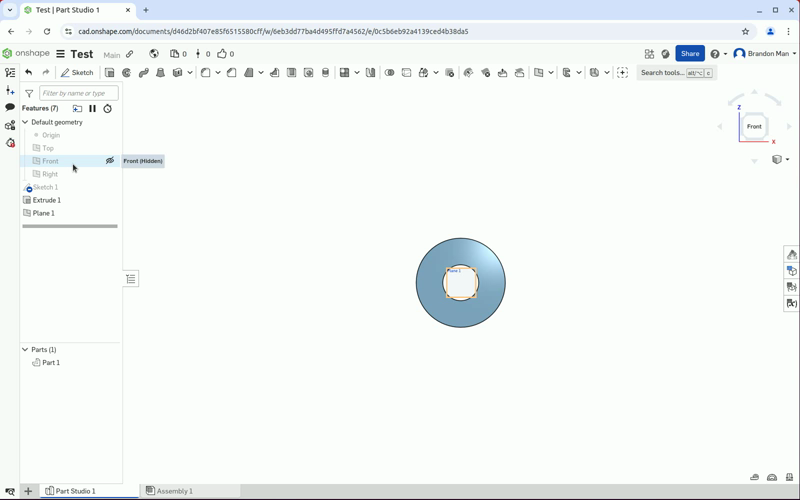
key(shift+s)
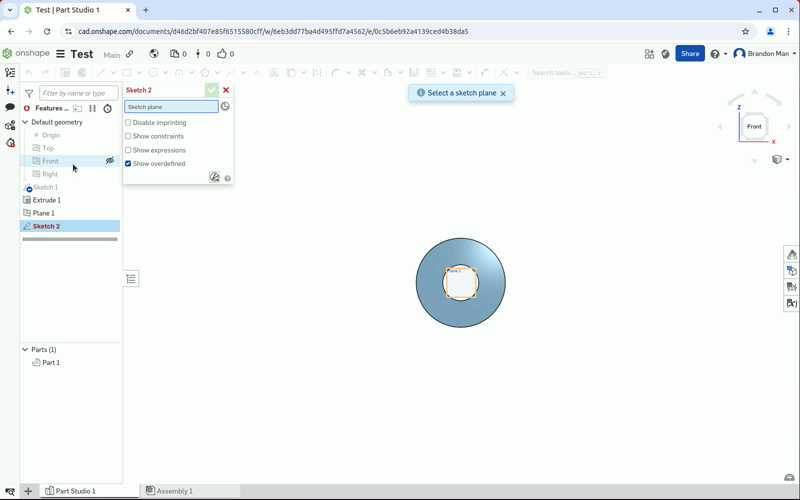
mouse_move(73, 215)
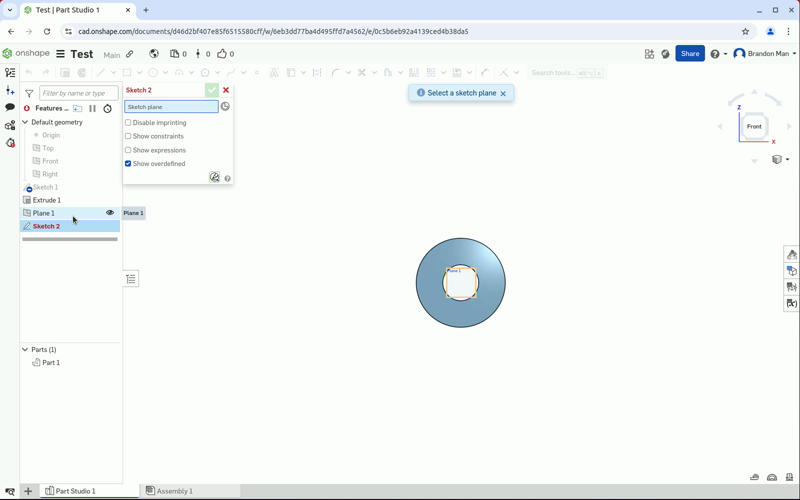
click(73, 215)
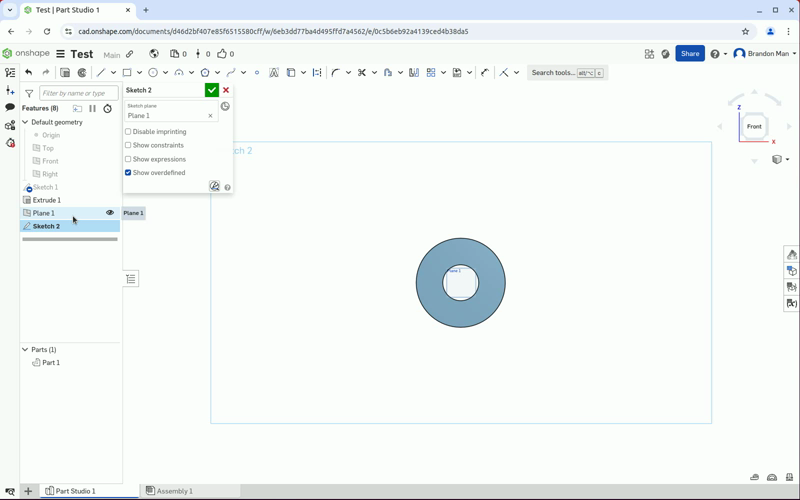
mouse_move(73, 352)
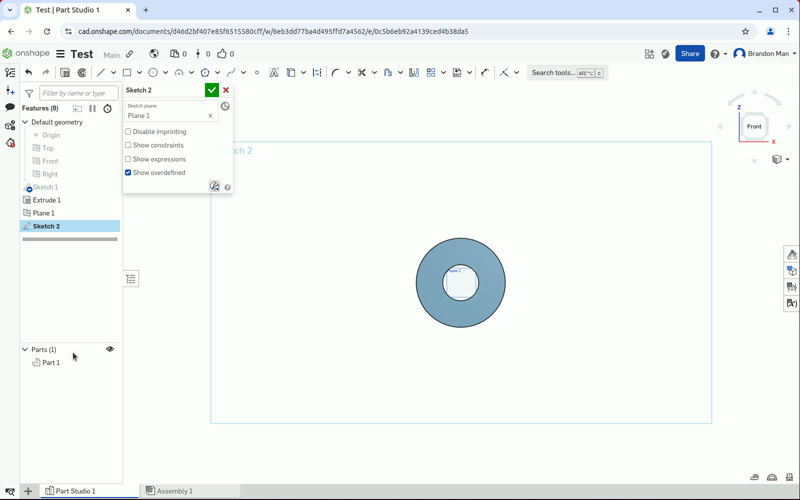
key(y)
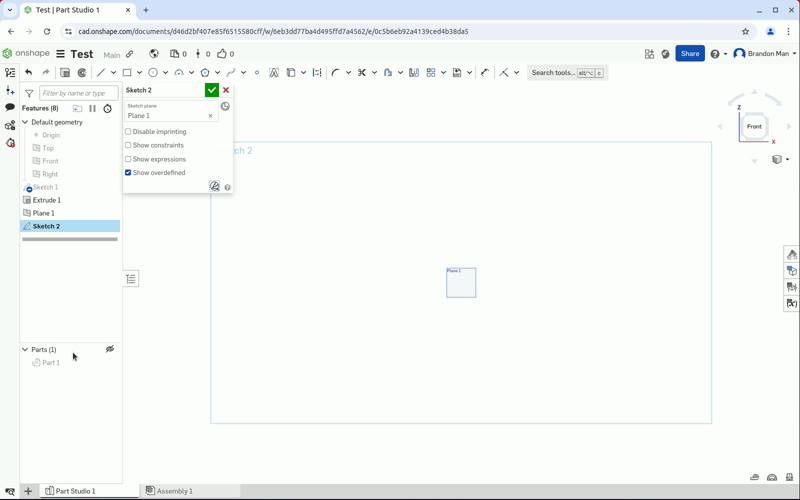
key(c)
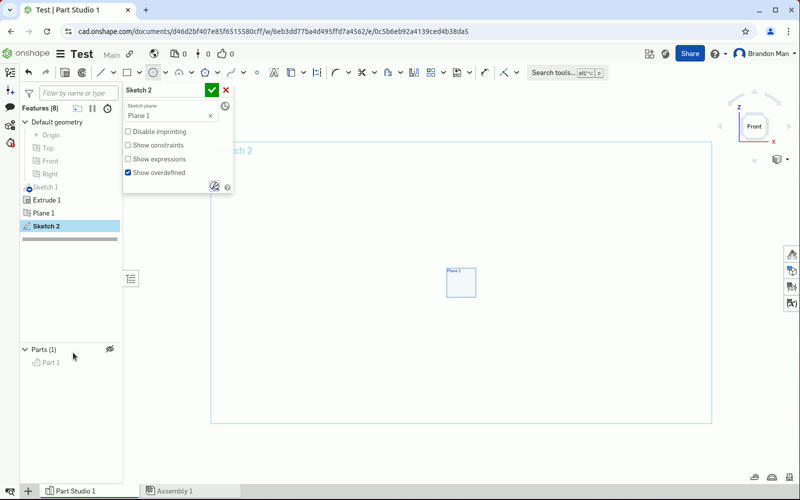
key_down(shift)
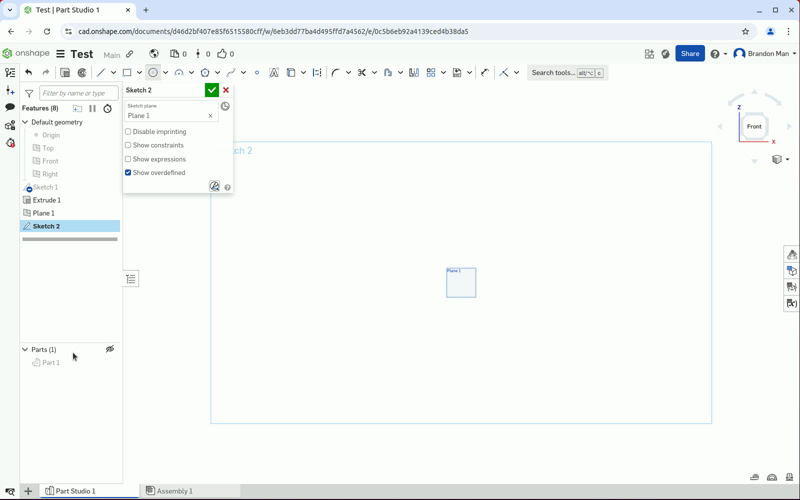
mouse_move(460, 282)
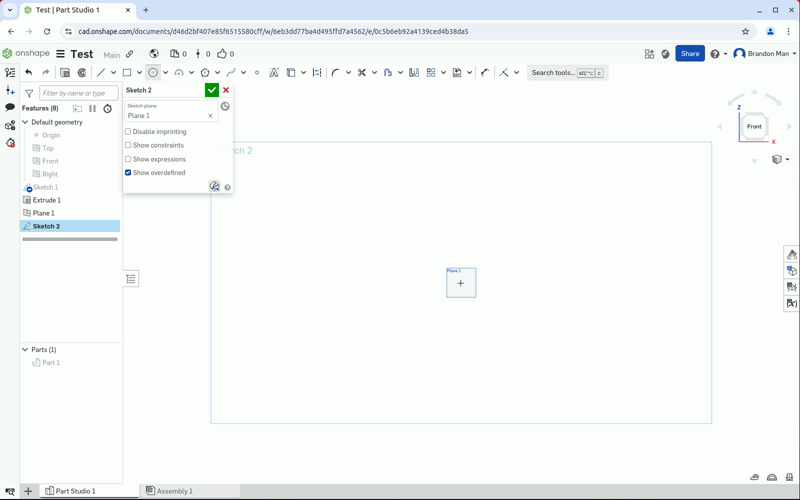
click(460, 282)
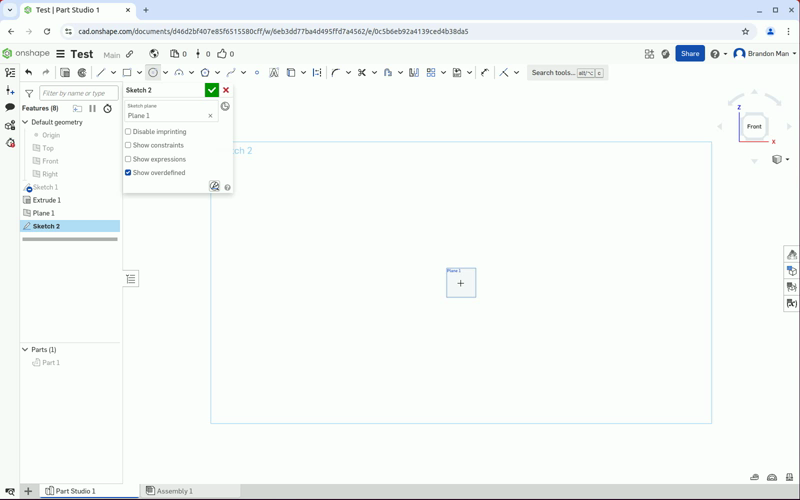
key_up(shift)
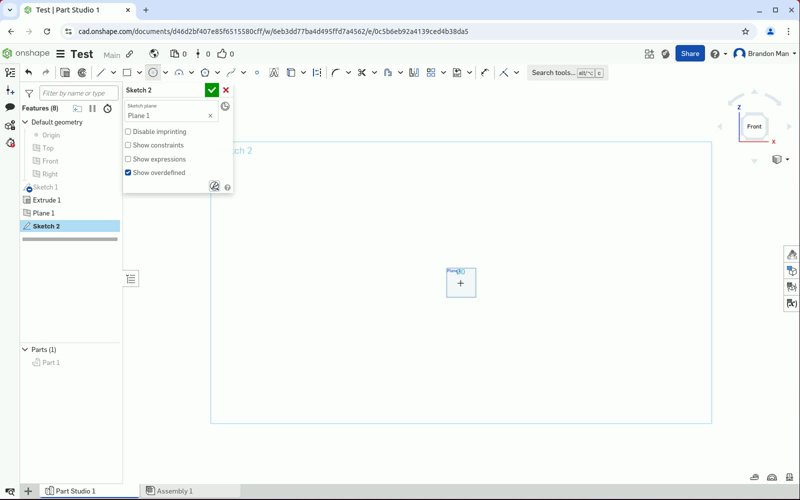
mouse_move(492, 282)
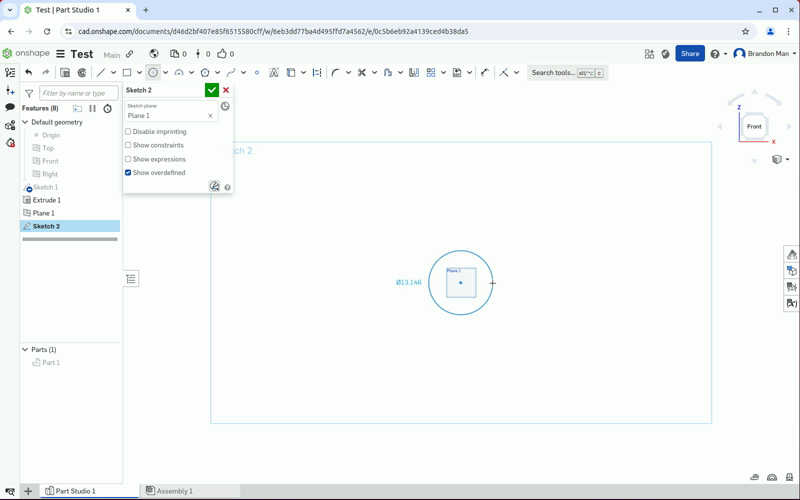
click(492, 282)
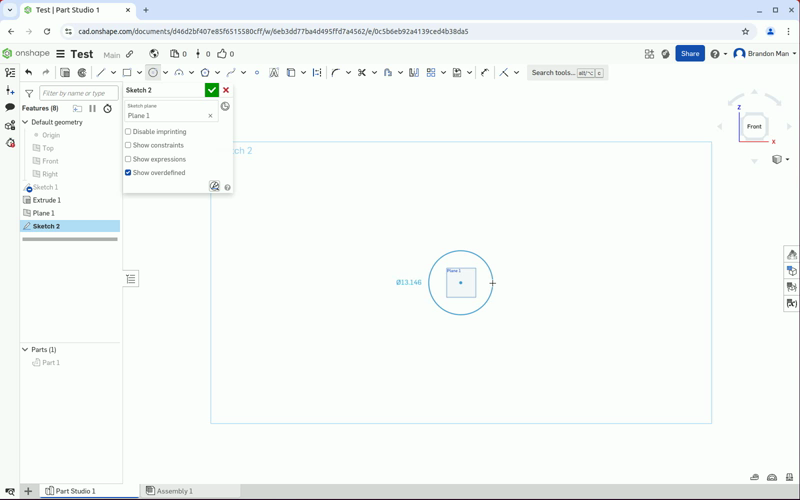
key(esc)
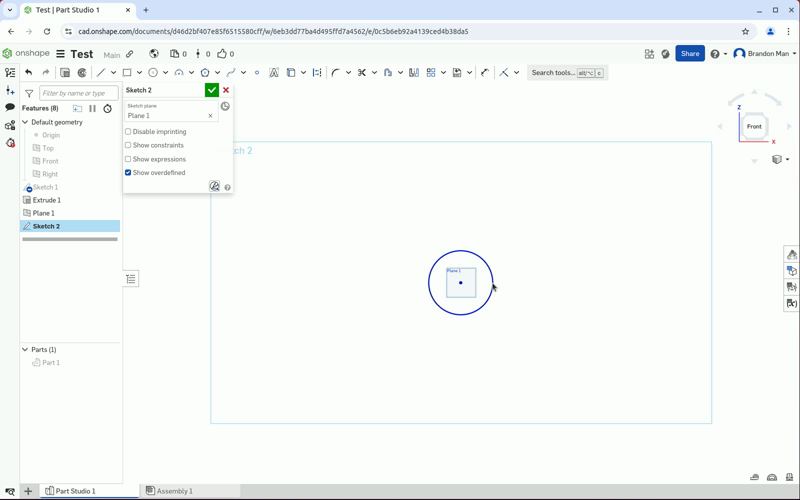
key(c)
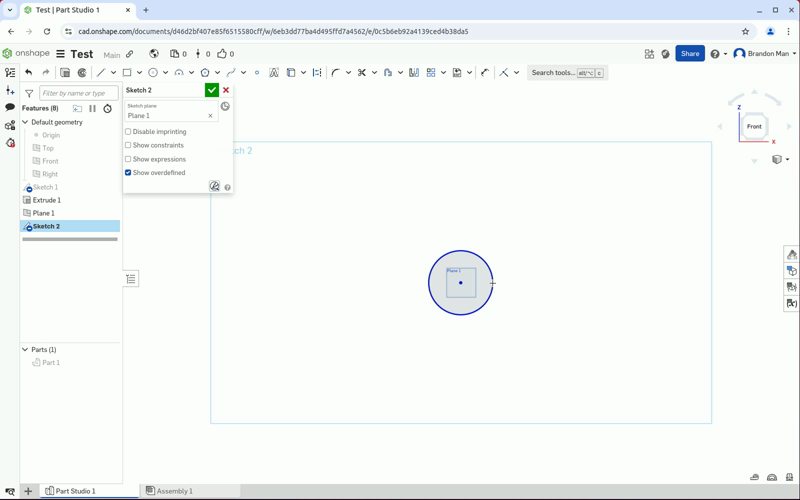
key_down(shift)
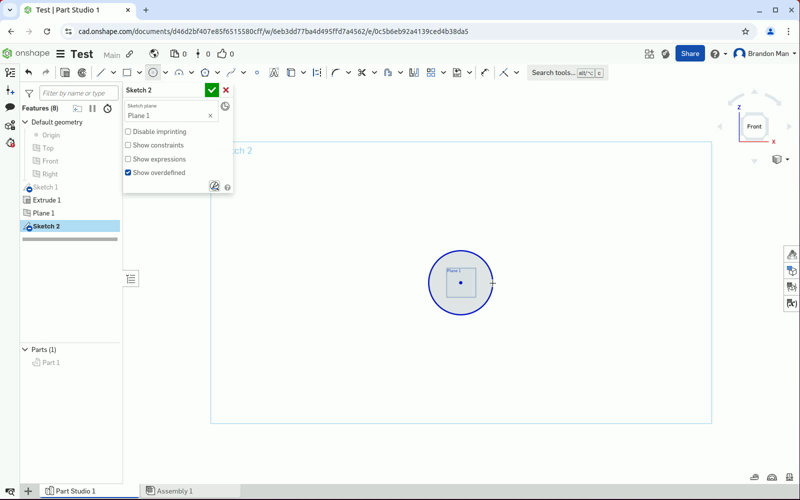
mouse_move(460, 282)
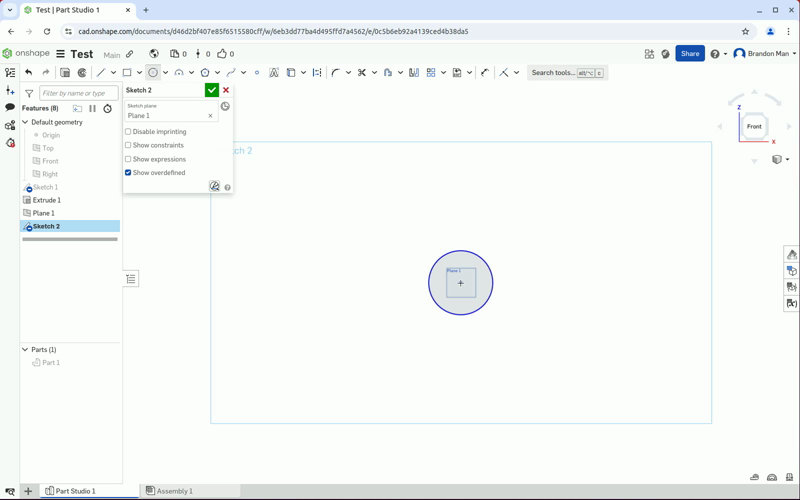
click(460, 282)
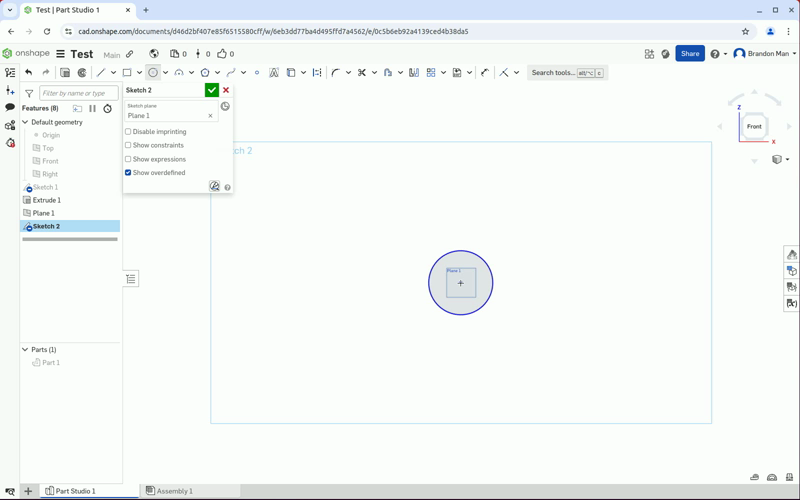
key_up(shift)
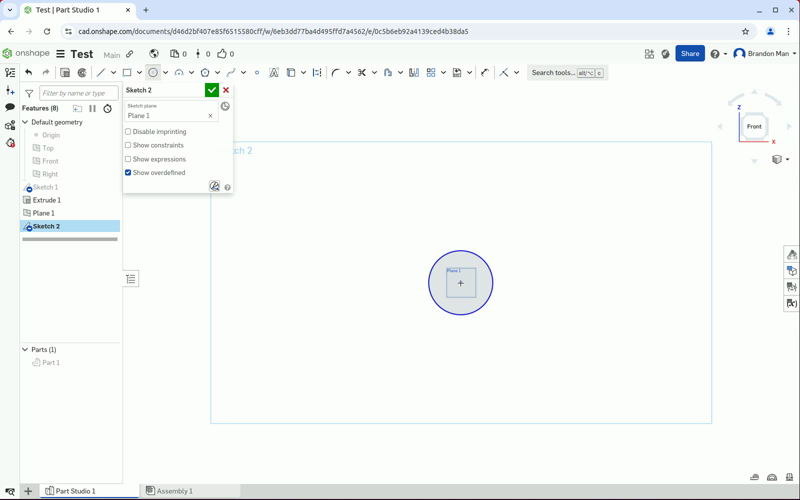
mouse_move(478, 282)
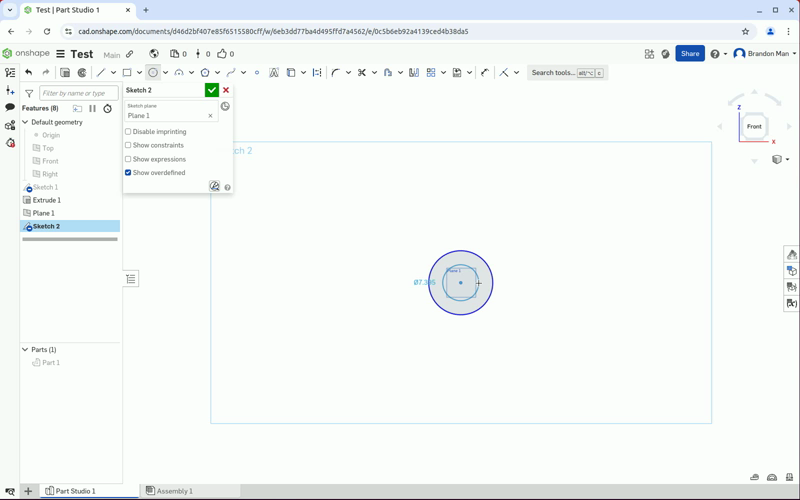
click(478, 282)
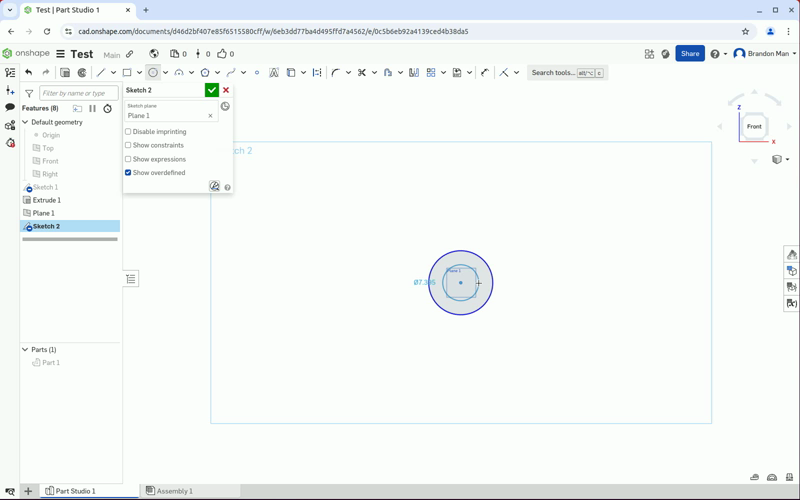
key(esc)
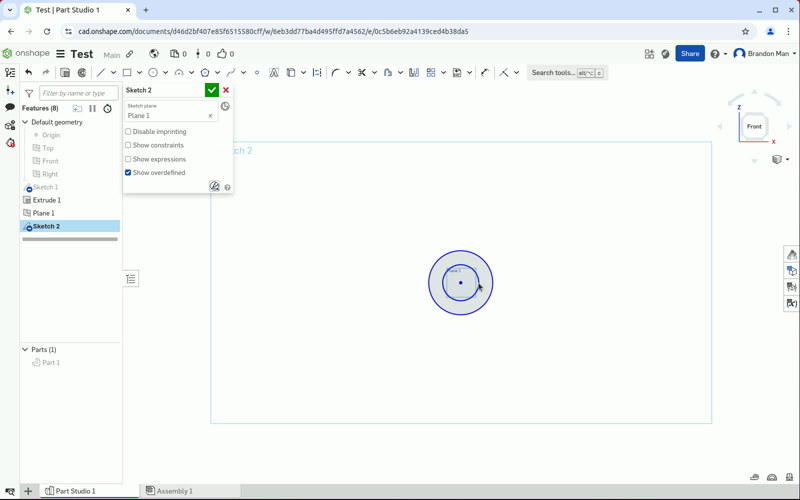
mouse_move(456, 262)
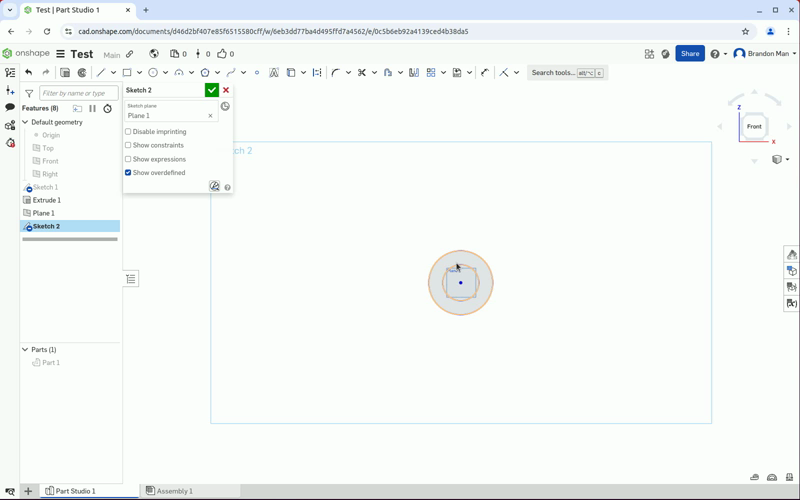
click(456, 262)
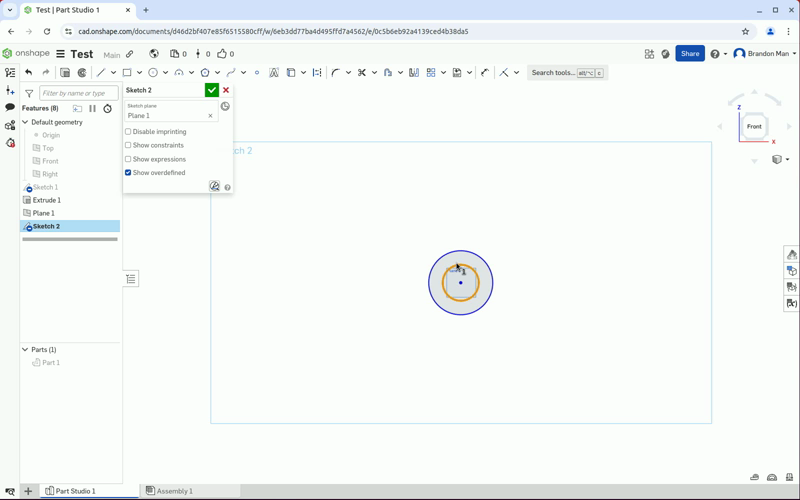
mouse_move(73, 352)
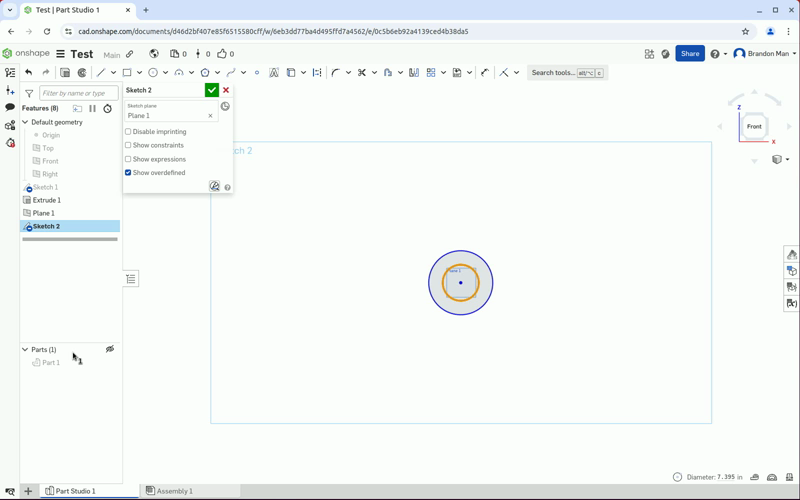
key(shift+y)
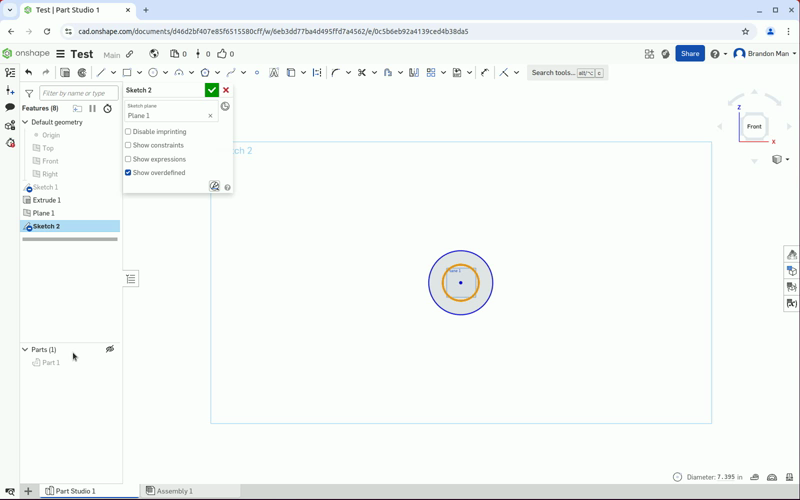
key(shift+e)
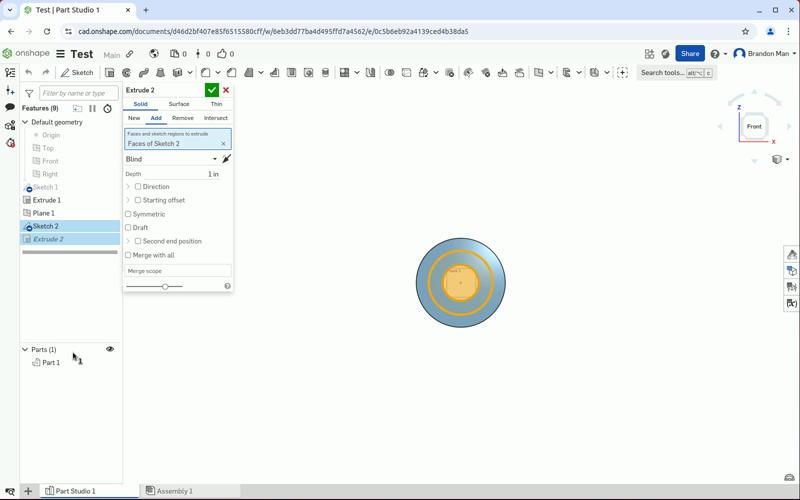
mouse_move(143, 106)
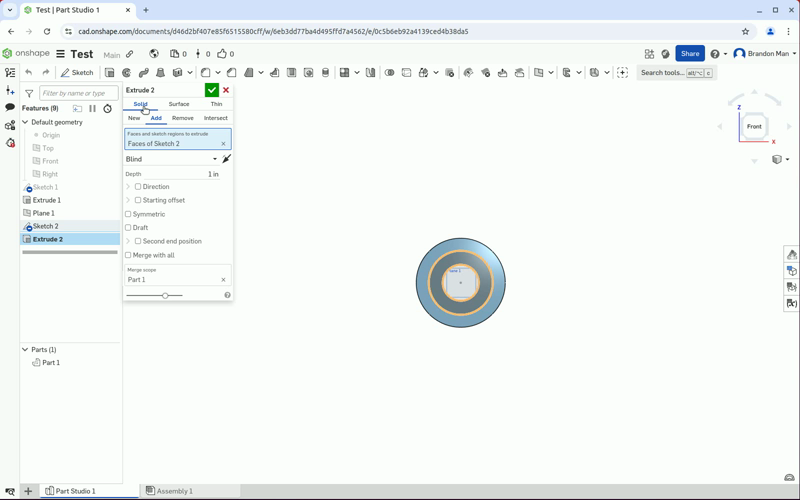
click(143, 106)
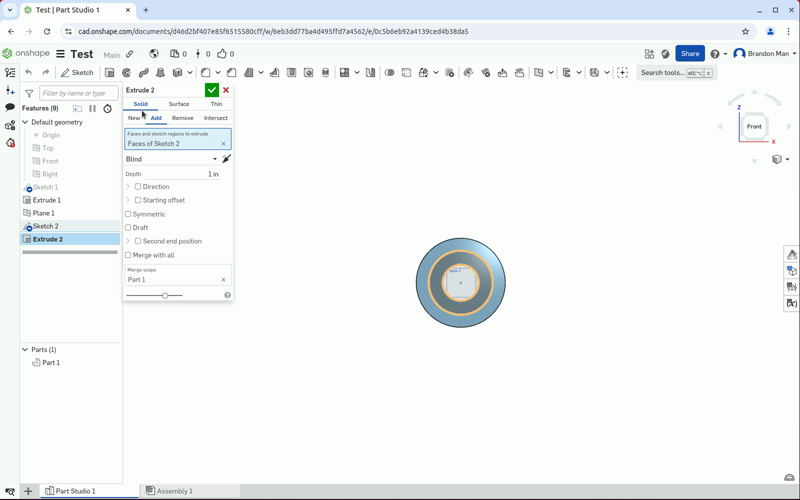
mouse_move(137, 120)
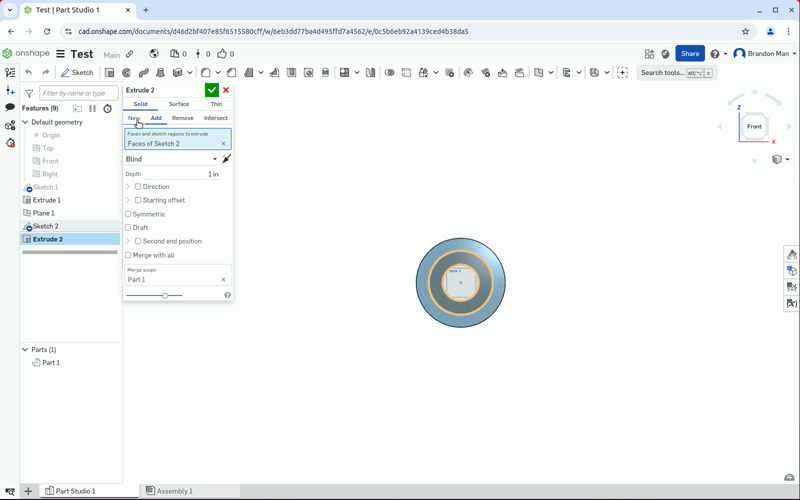
click(137, 120)
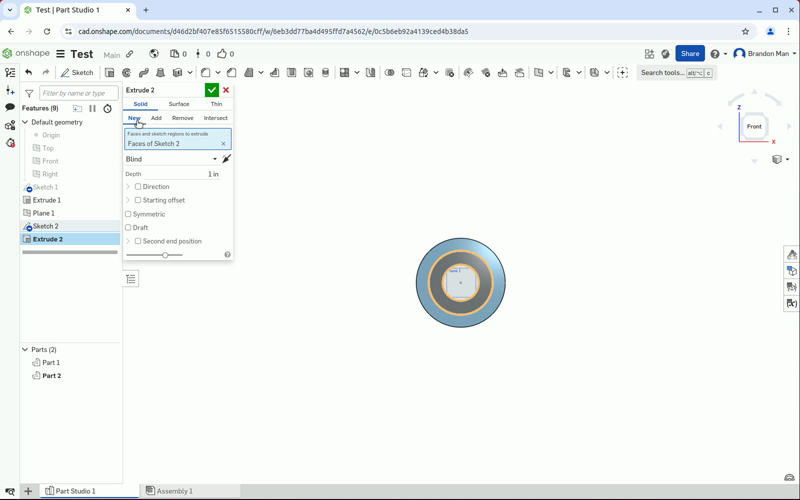
key(tab, 4)
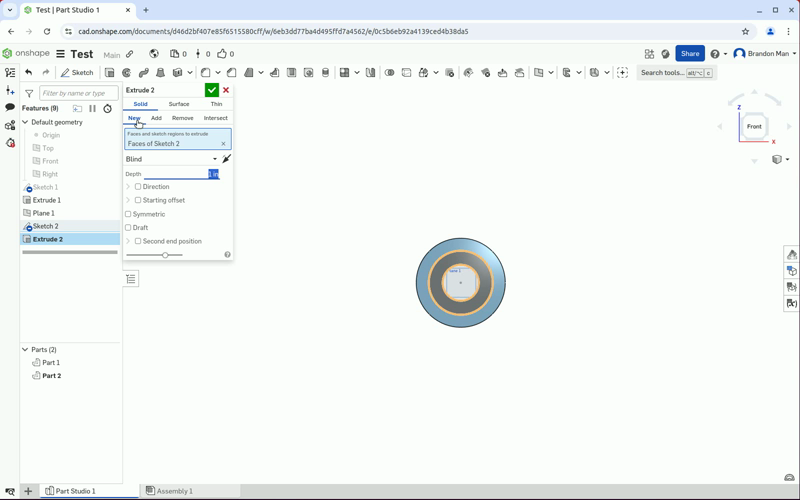
text(1.204)
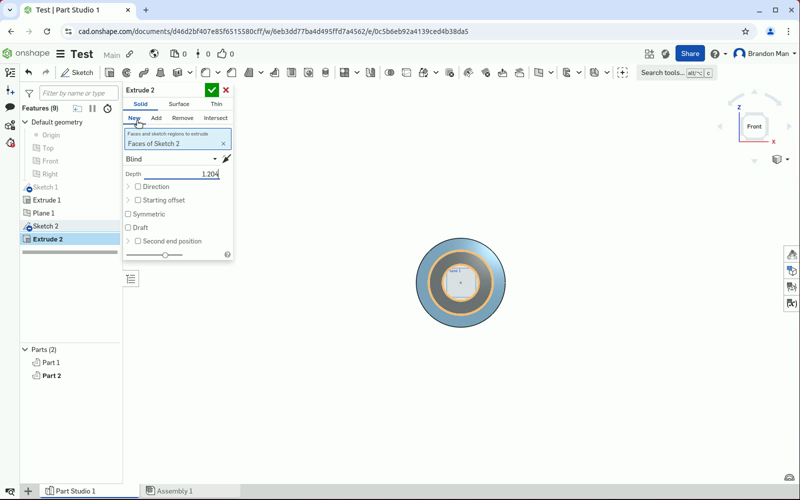
key(enter)
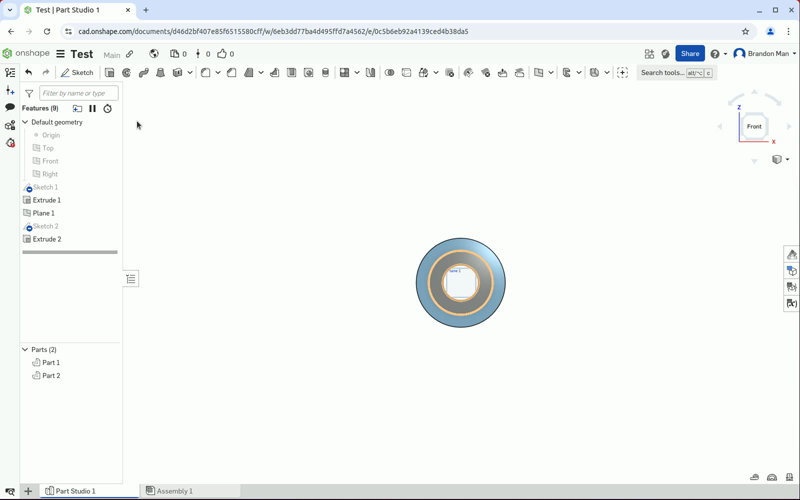
key(shift+h)
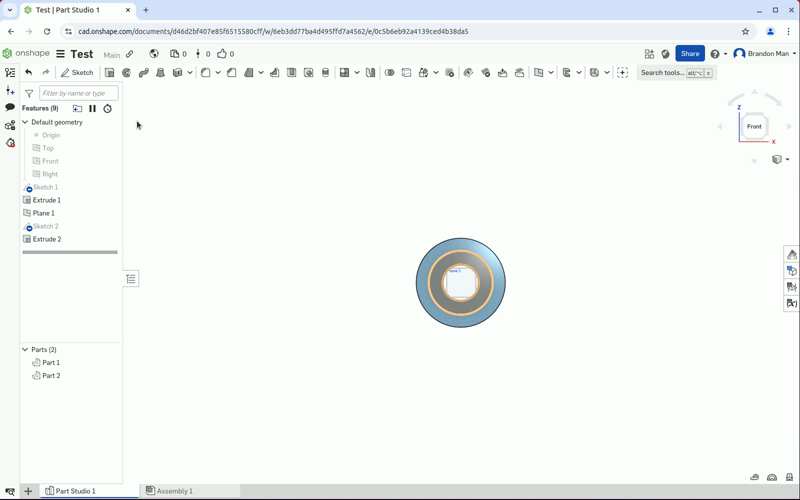
key(shift+h)
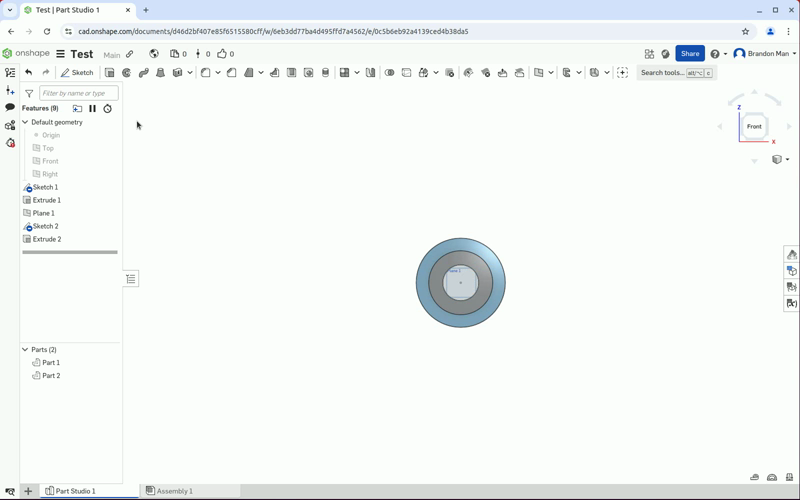
key(shift+7)
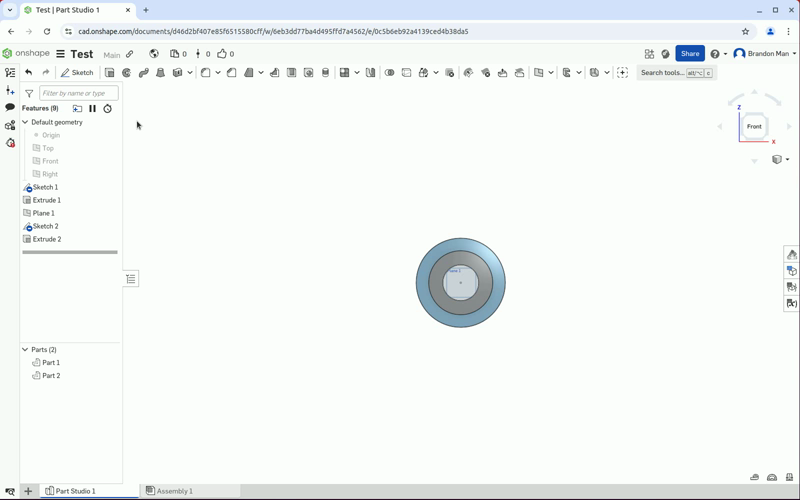
key(left, 2)
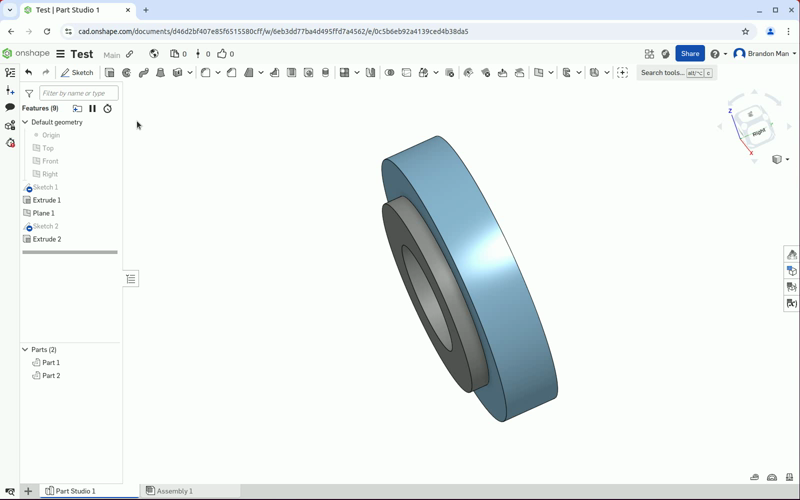
key(down, 2)
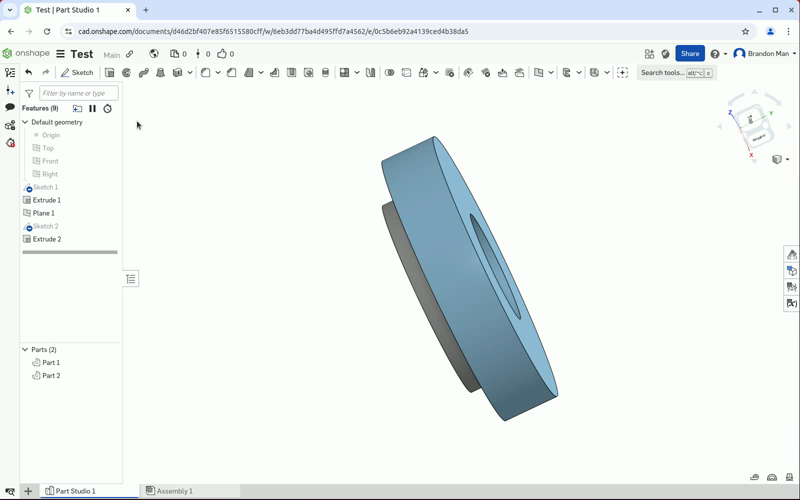
key(up, 2)
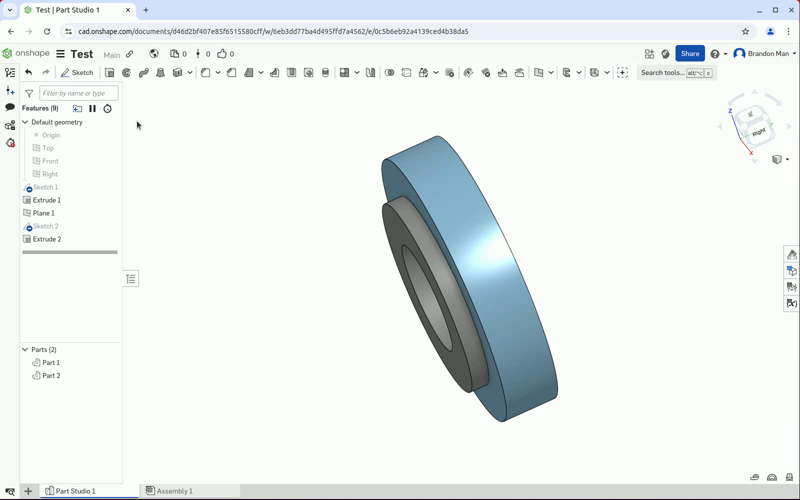
key(right, 2)
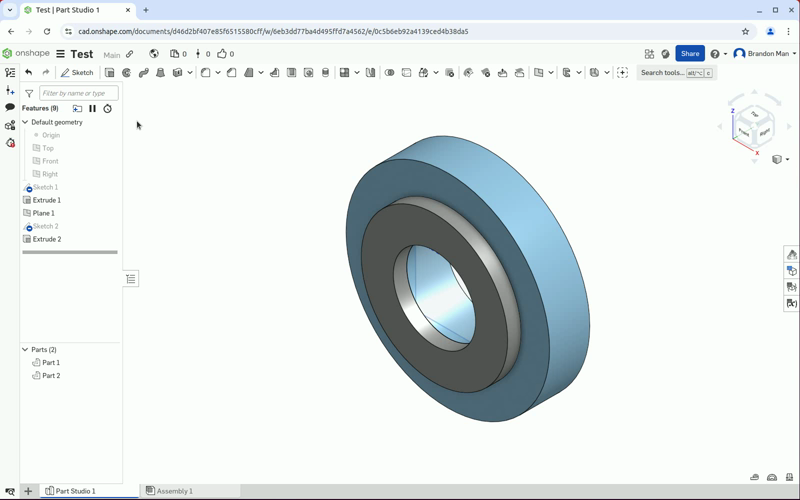
mouse_move(73, 189)
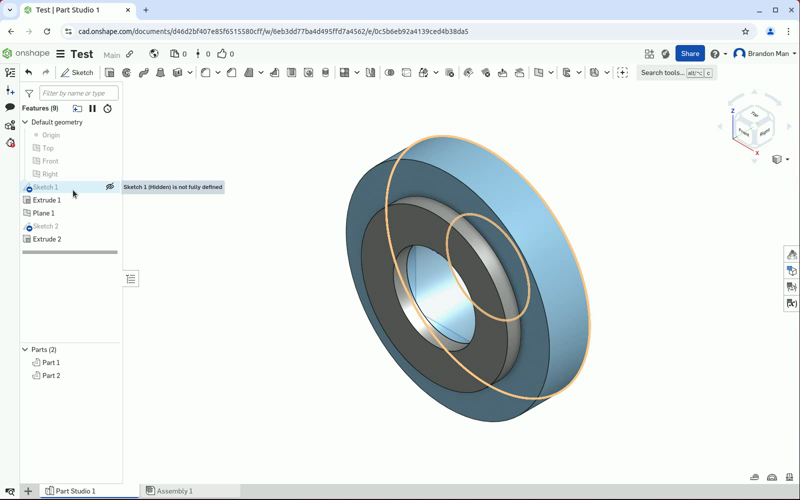
click(73, 189)